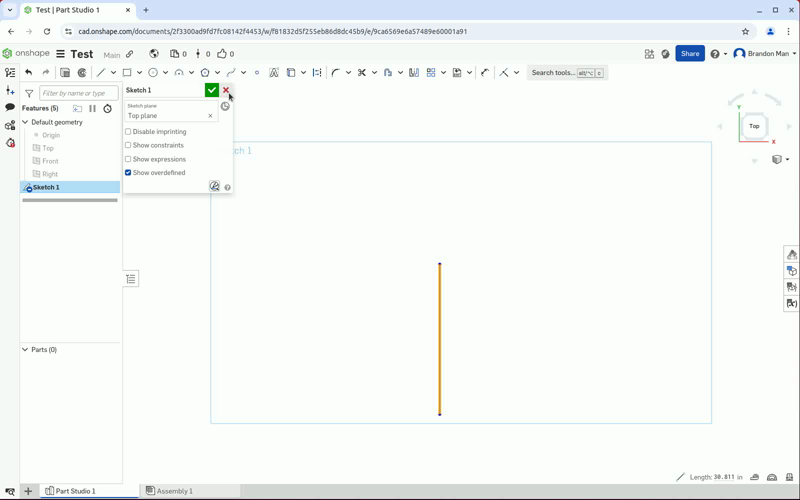
key(shift+h)
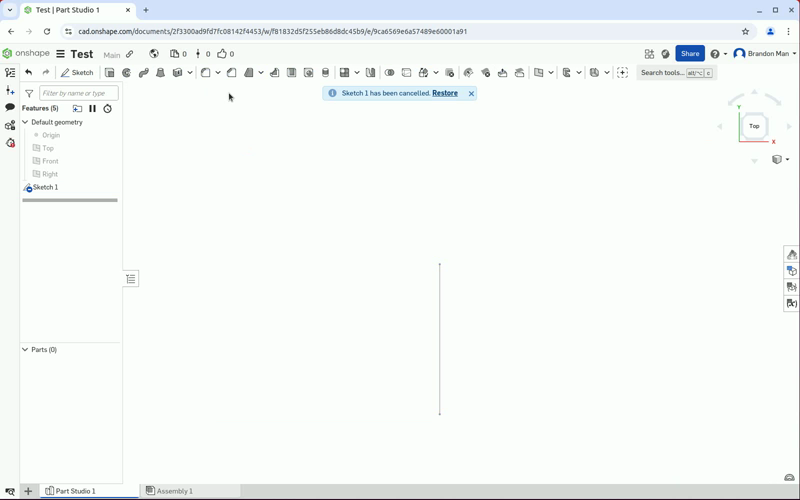
key(shift+s)
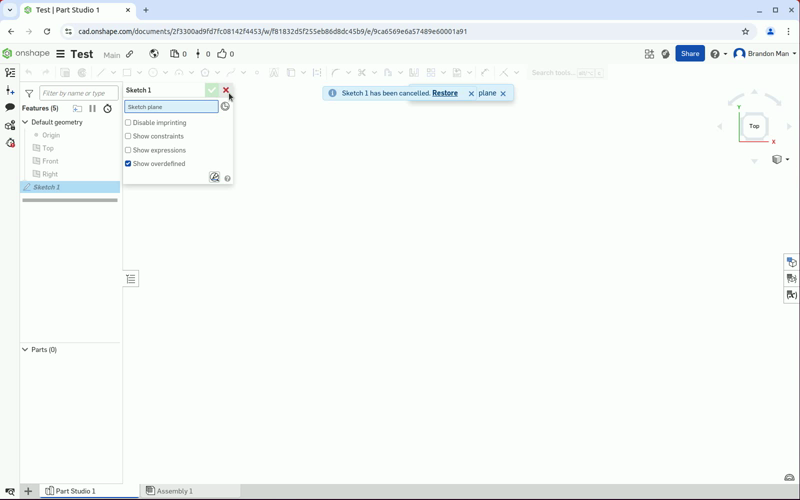
mouse_move(73, 150)
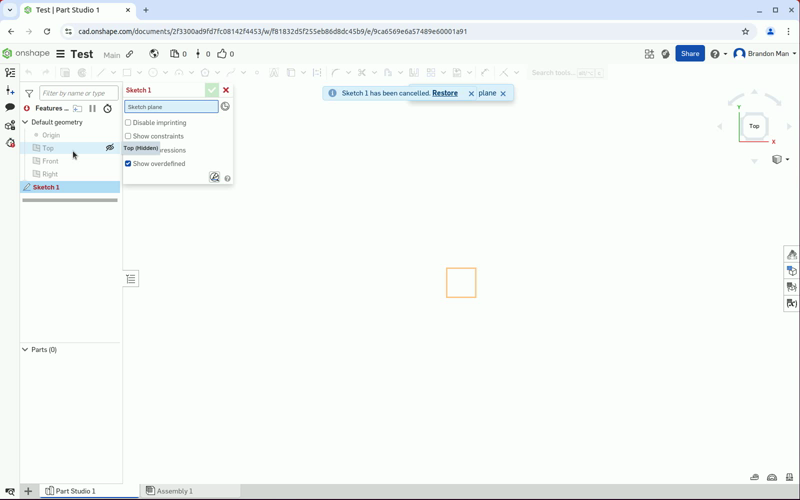
click(73, 150)
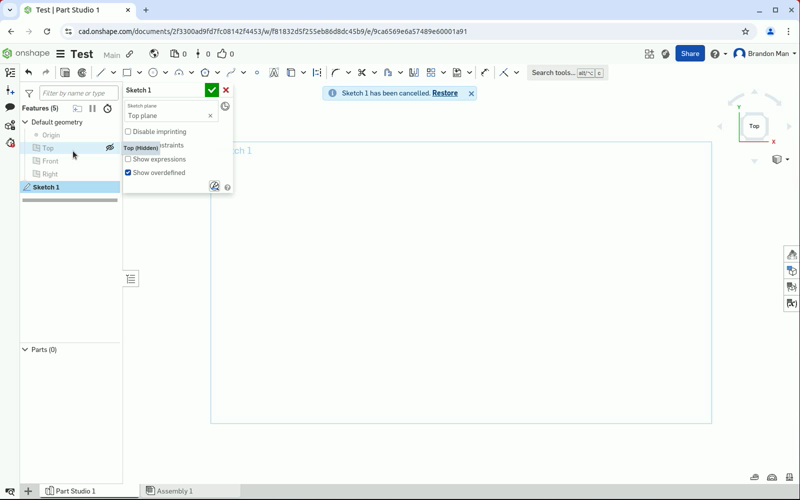
mouse_move(73, 352)
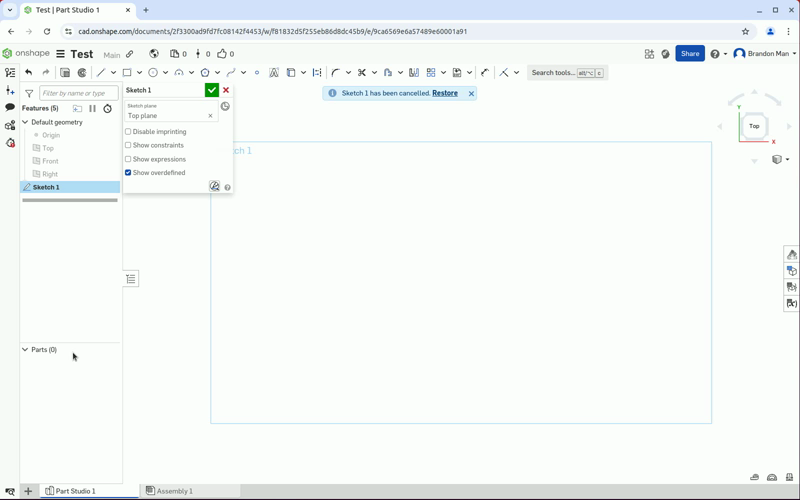
key(y)
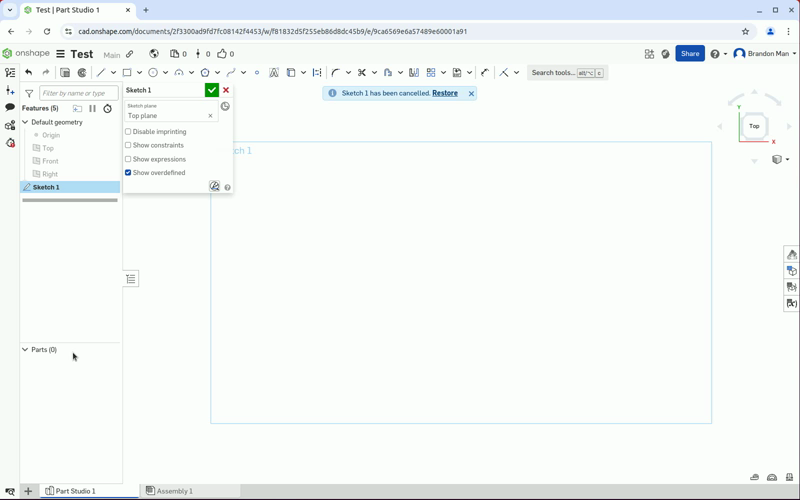
key(l)
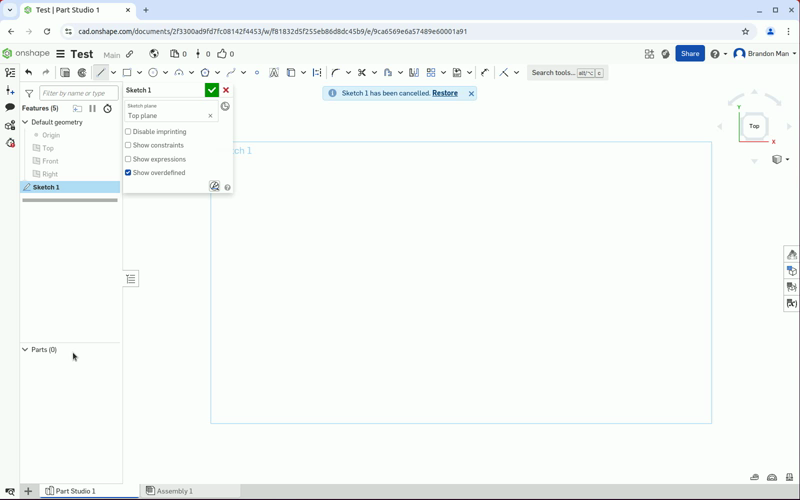
key_down(shift)
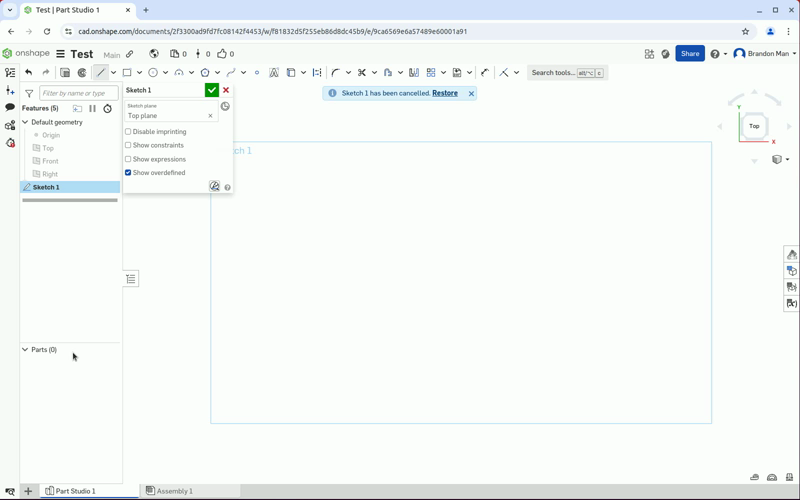
mouse_move(460, 282)
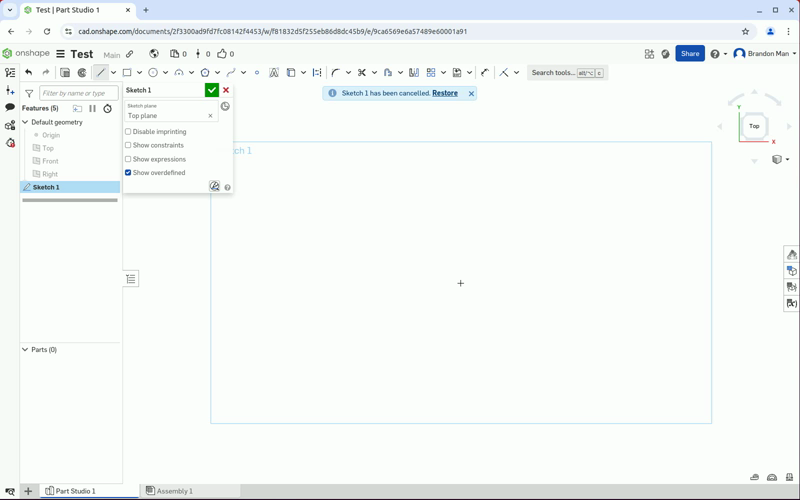
click(460, 282)
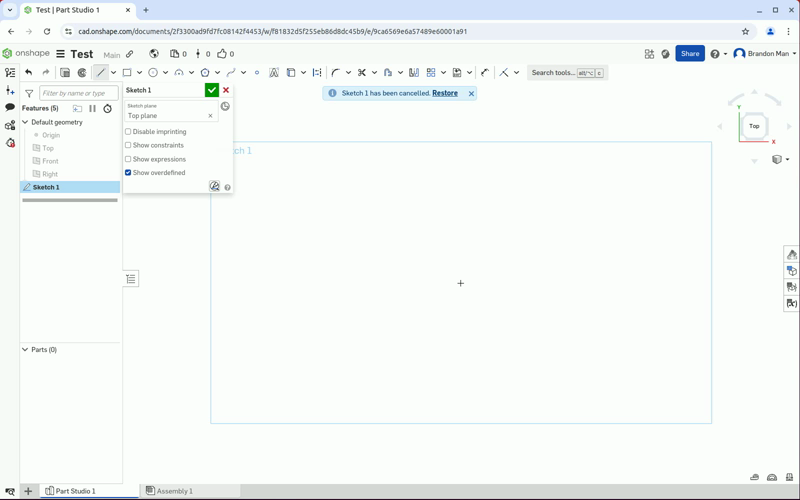
key_up(shift)
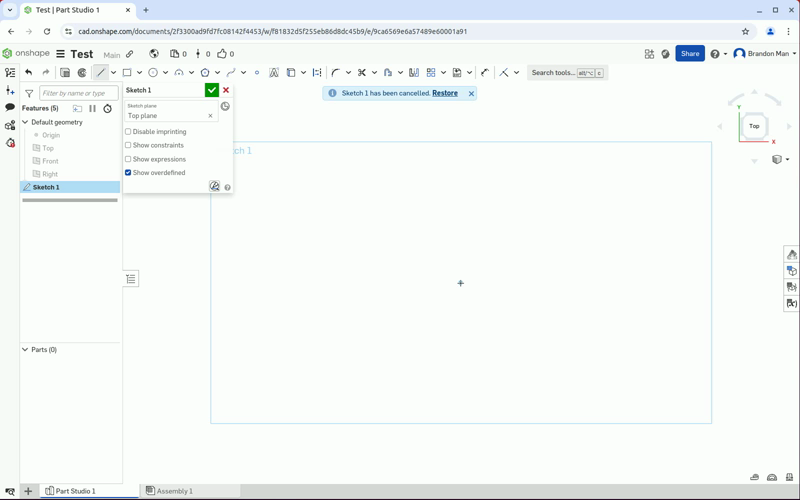
key_down(shift)
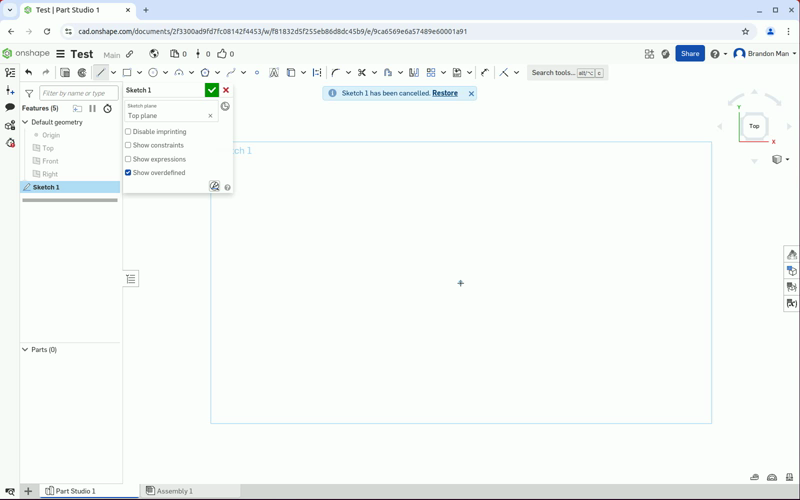
mouse_move(490, 282)
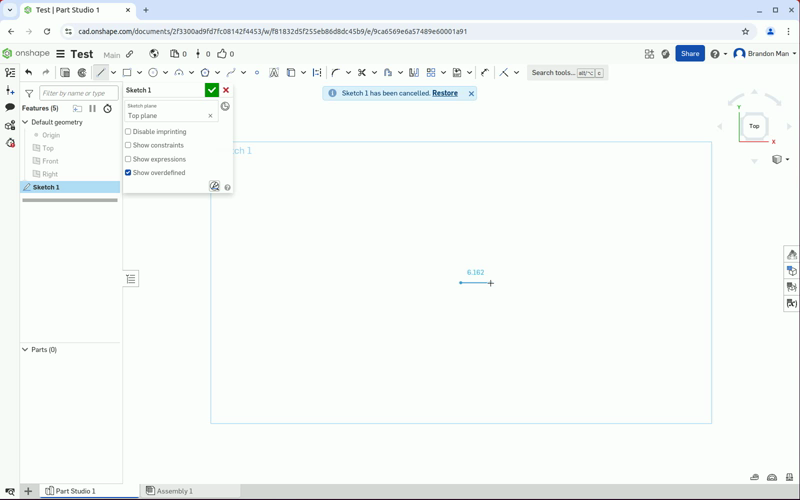
mouse_move(506, 282)
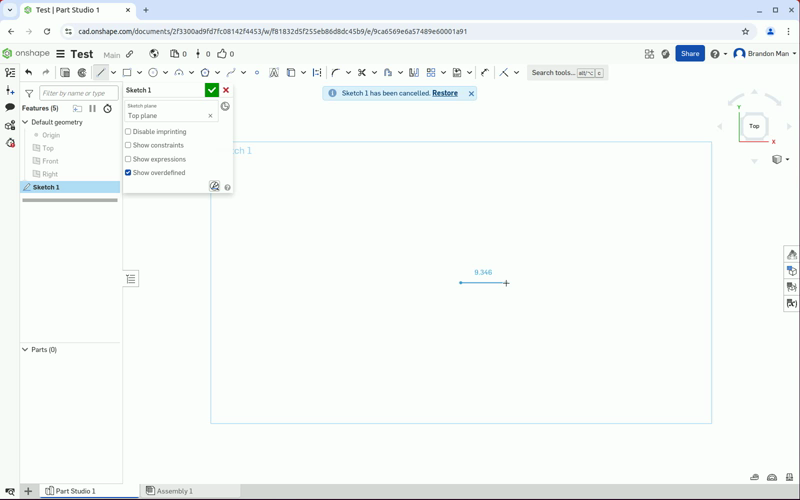
click(506, 282)
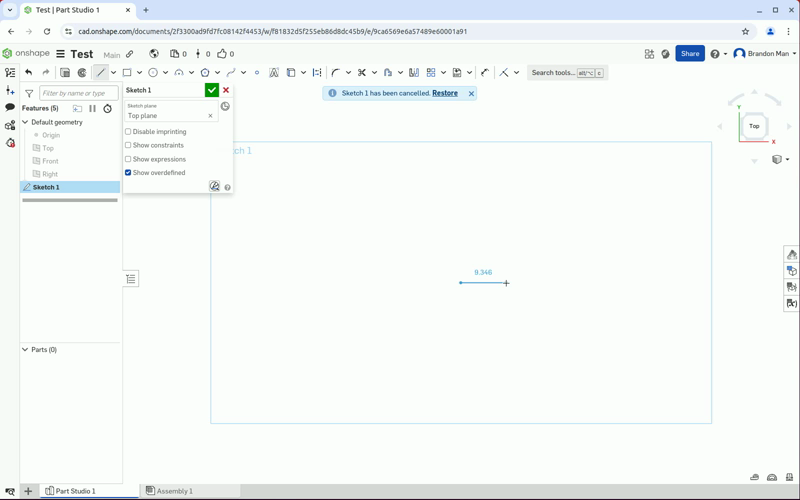
key_up(shift)
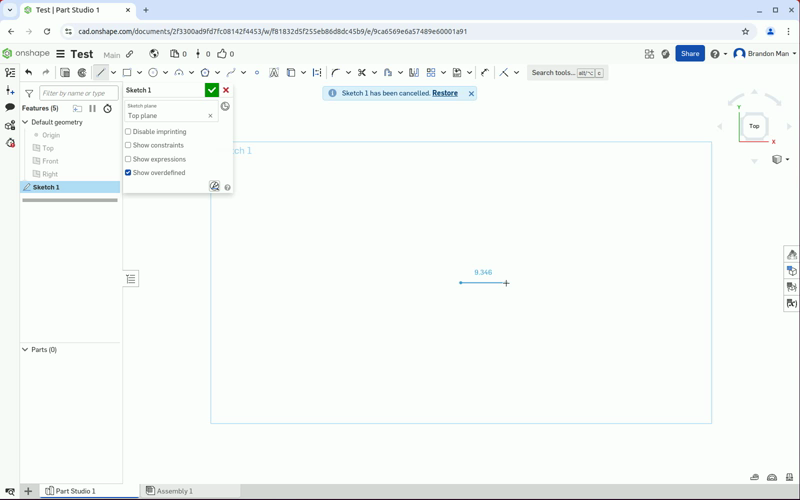
key_down(shift)
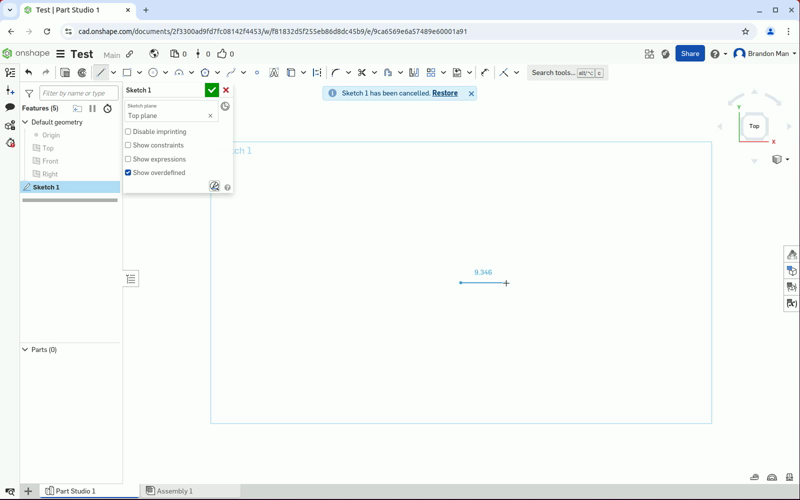
mouse_move(536, 282)
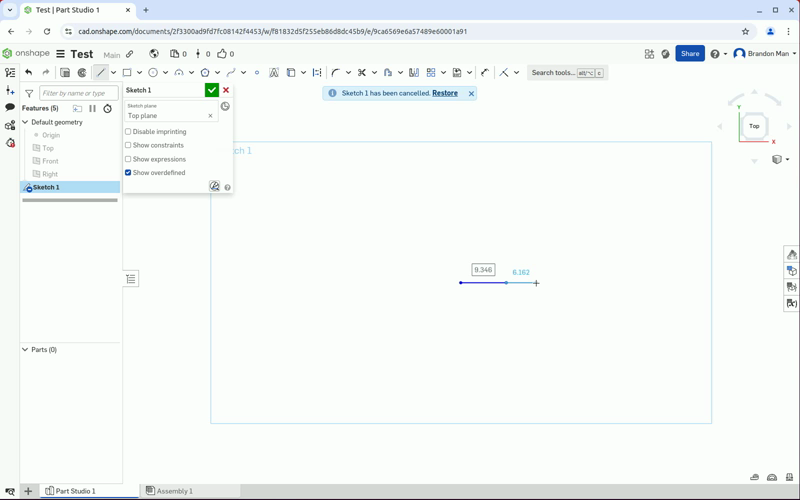
mouse_move(506, 237)
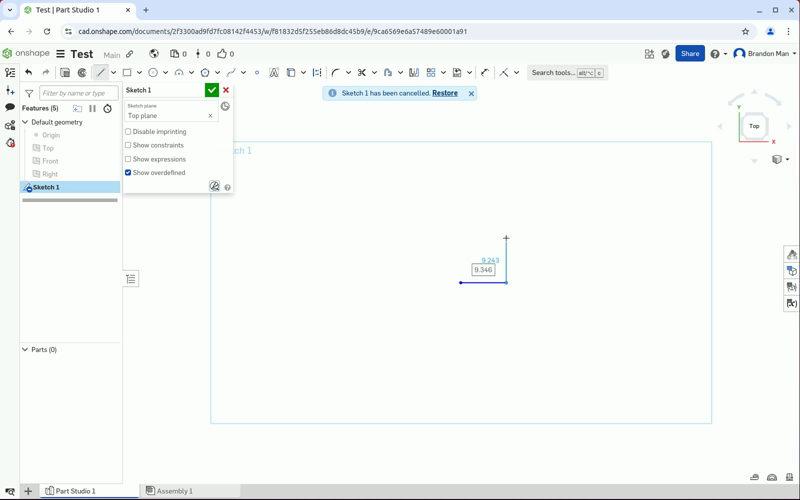
click(506, 237)
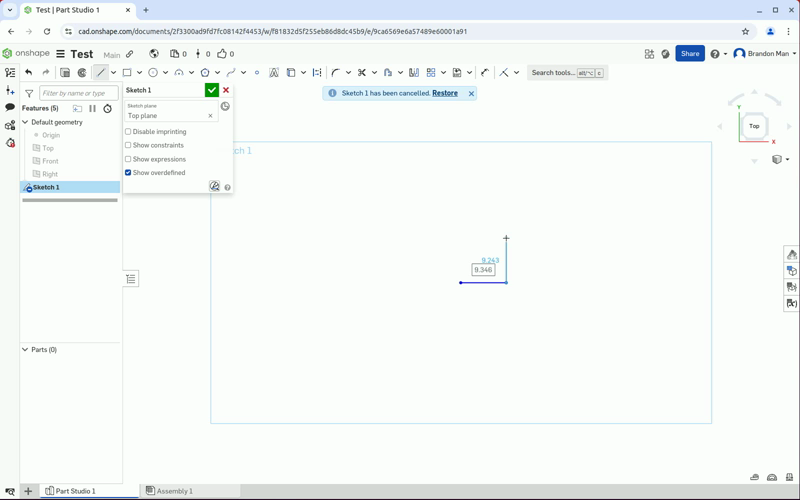
key_up(shift)
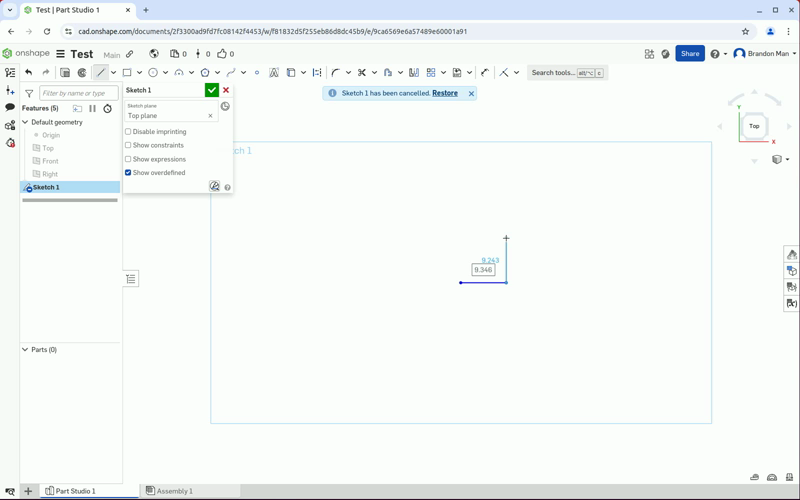
key_down(shift)
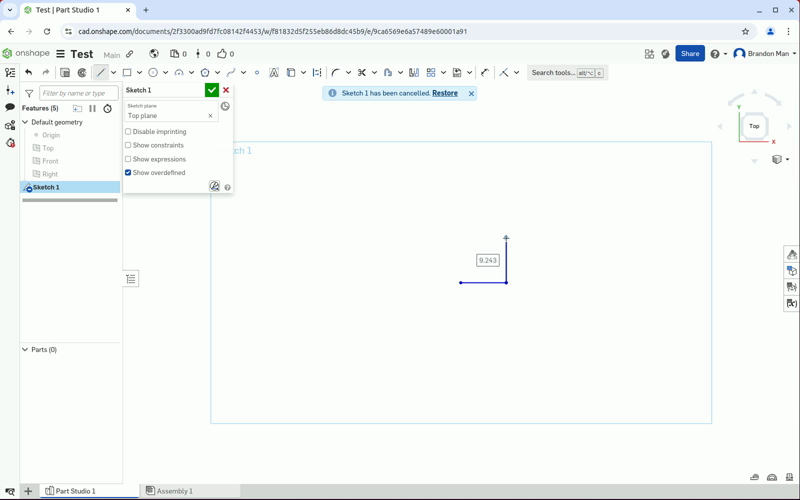
mouse_move(536, 237)
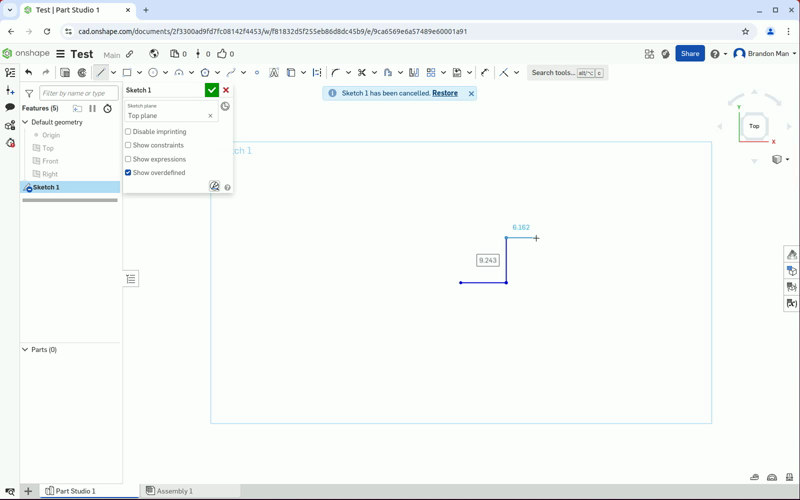
mouse_move(460, 237)
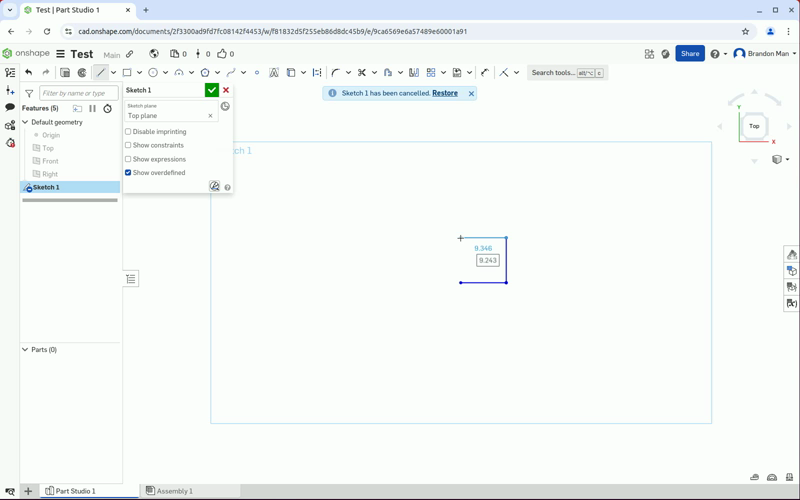
click(460, 237)
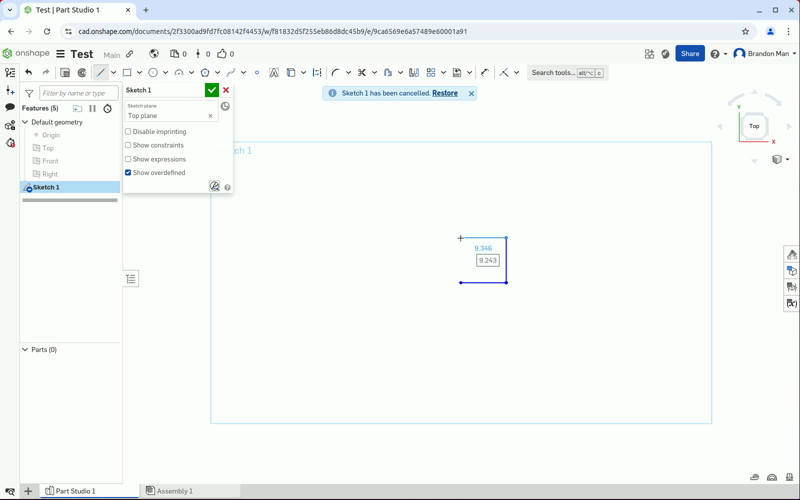
key_up(shift)
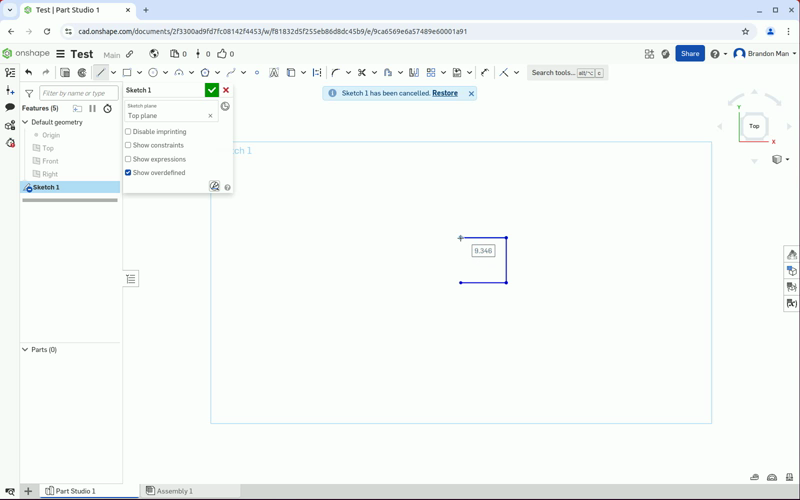
mouse_move(490, 237)
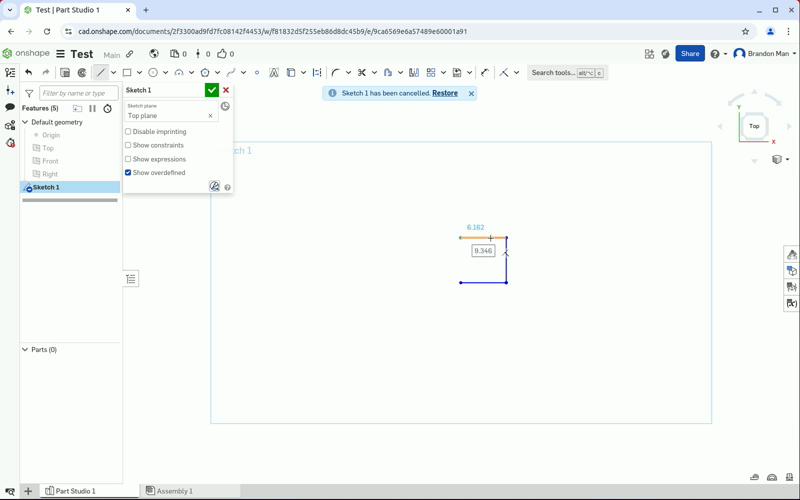
key_down(shift)
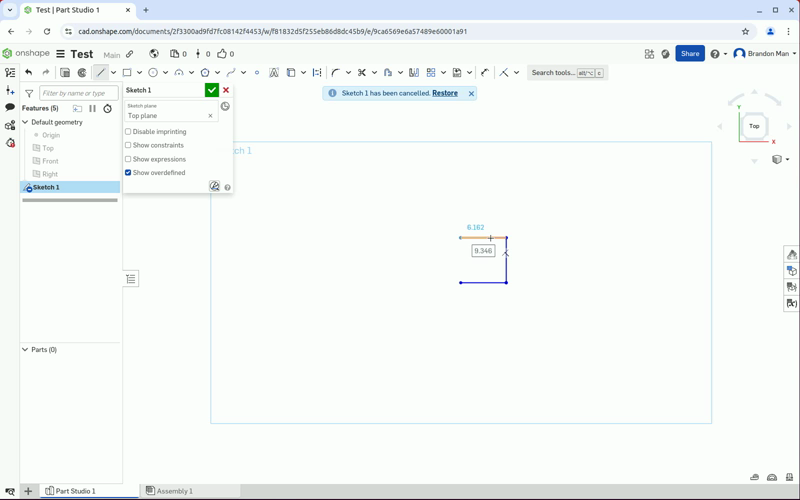
mouse_move(460, 282)
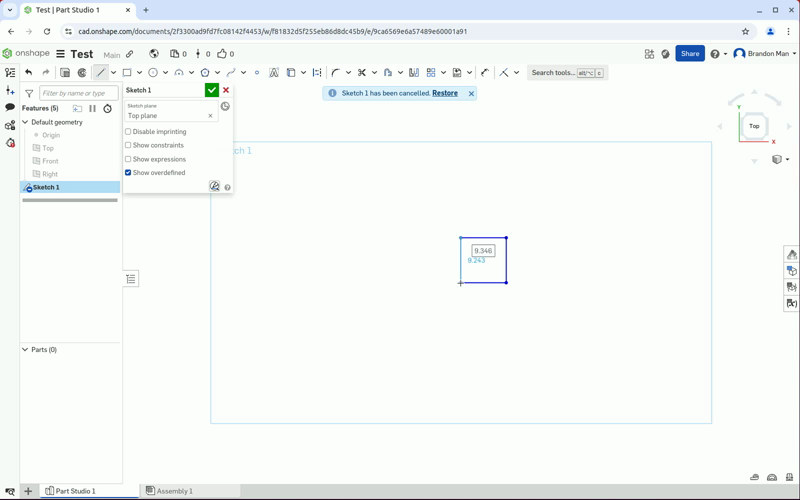
key_up(shift)
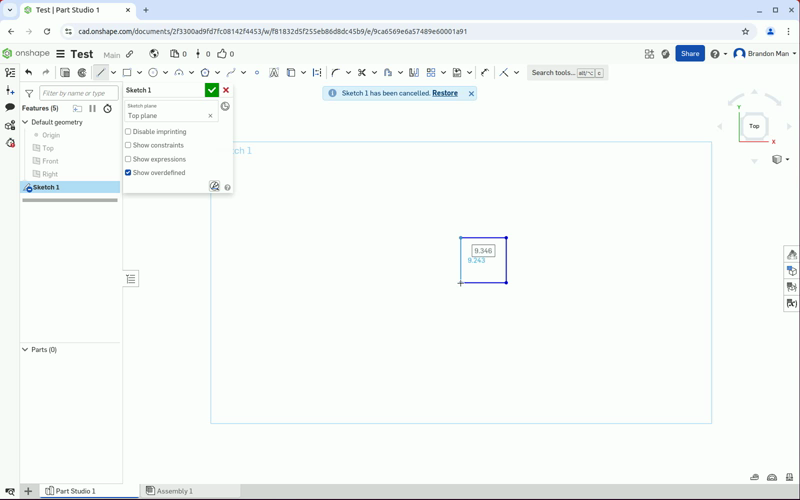
click(460, 282)
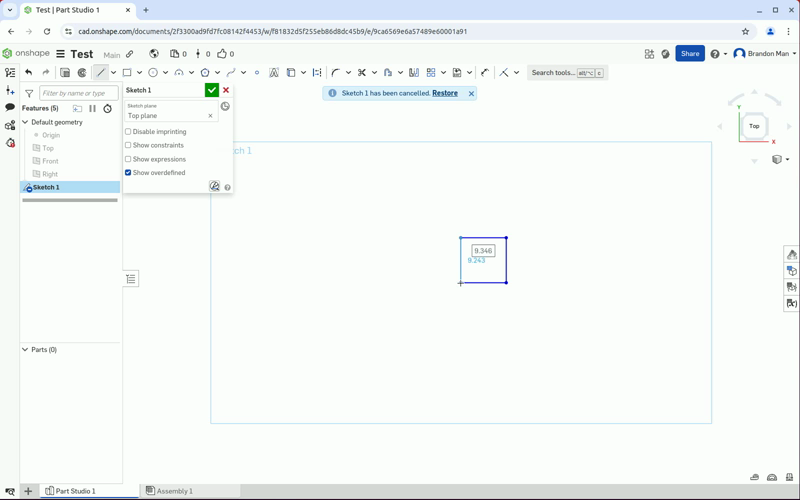
key(esc)
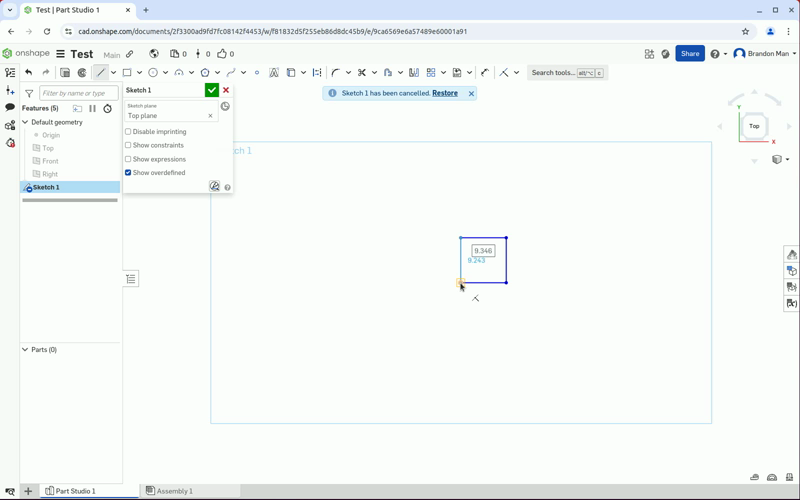
mouse_move(478, 280)
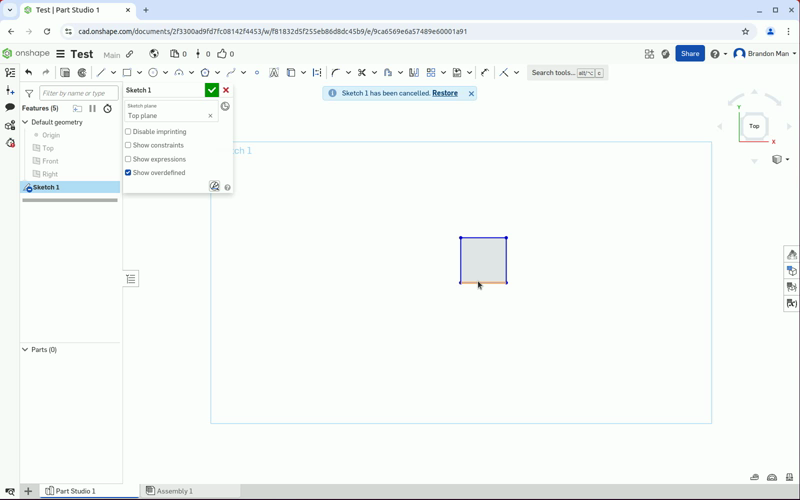
click(478, 280)
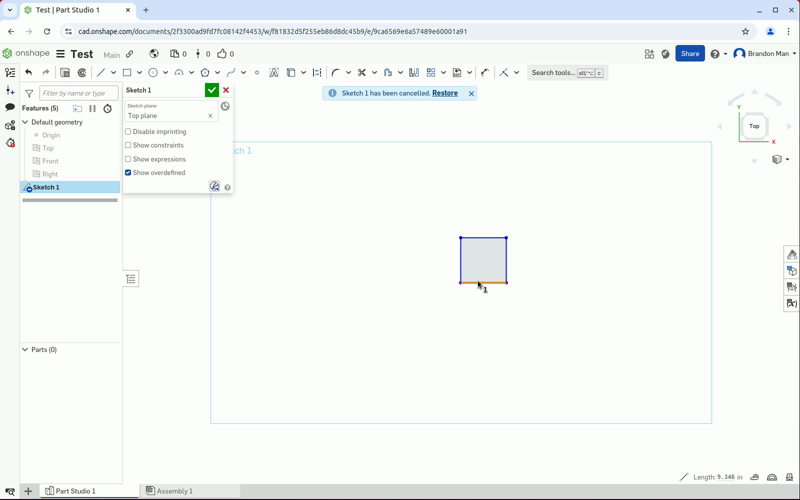
mouse_move(73, 352)
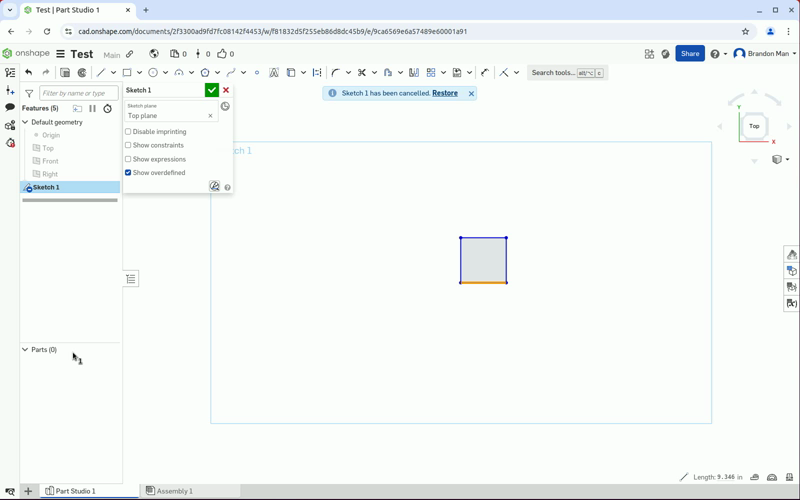
key(shift+y)
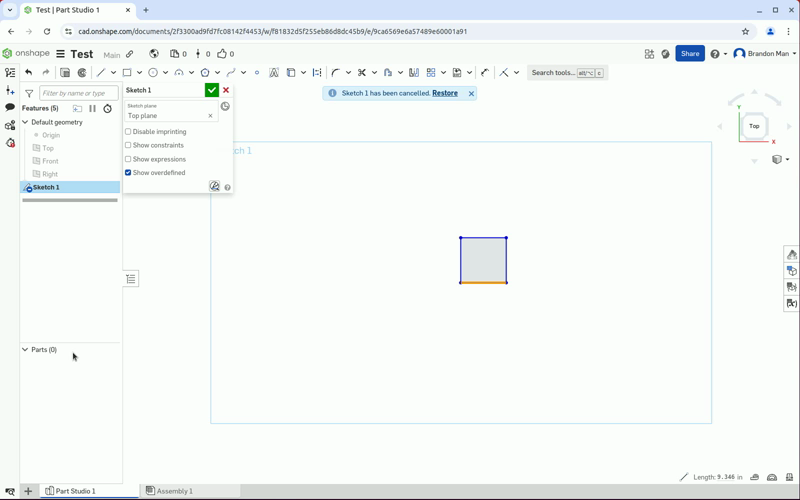
key(shift+e)
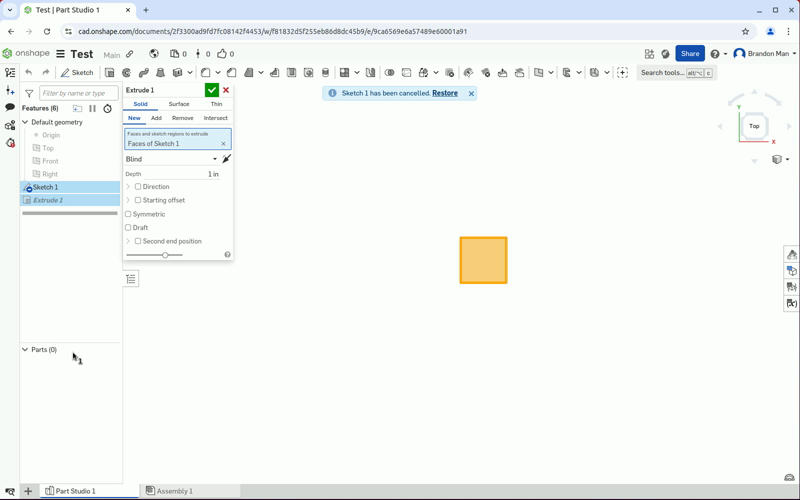
mouse_move(143, 106)
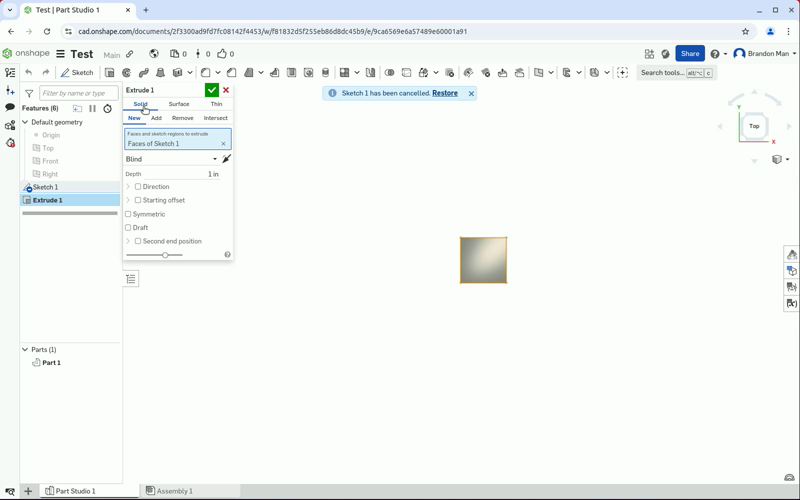
click(143, 106)
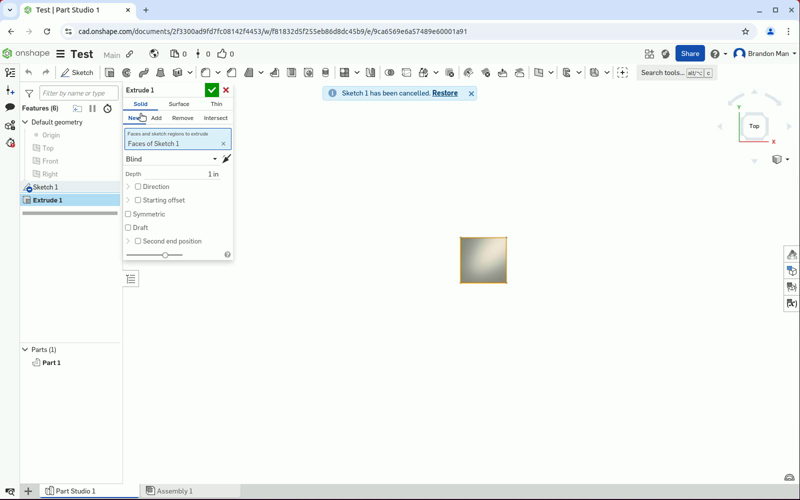
mouse_move(137, 120)
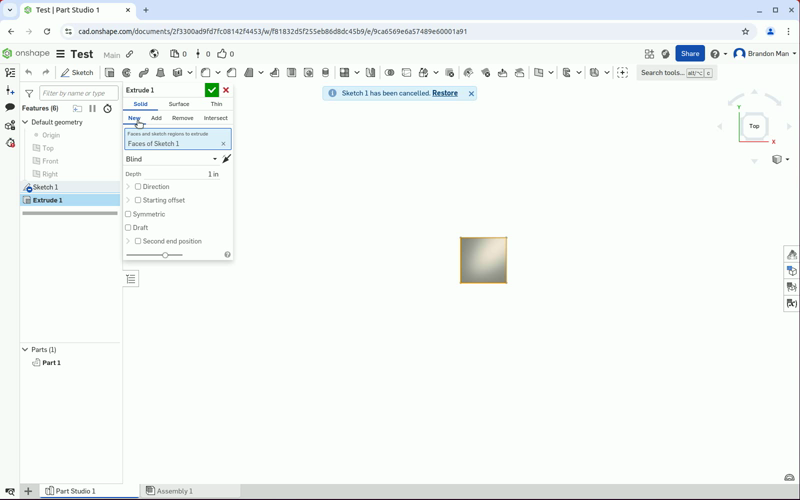
click(137, 120)
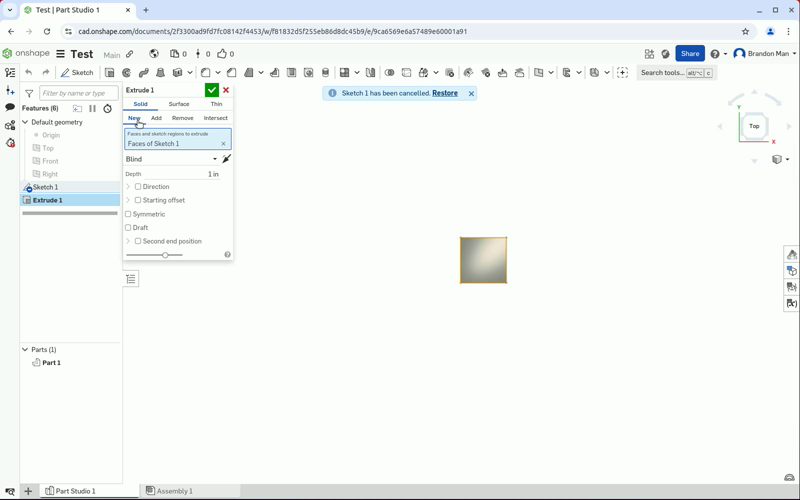
key(tab, 4)
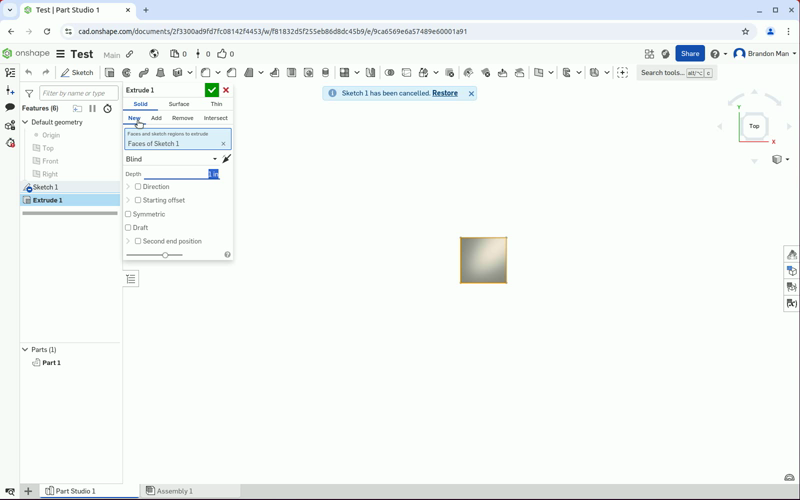
text(9.148)
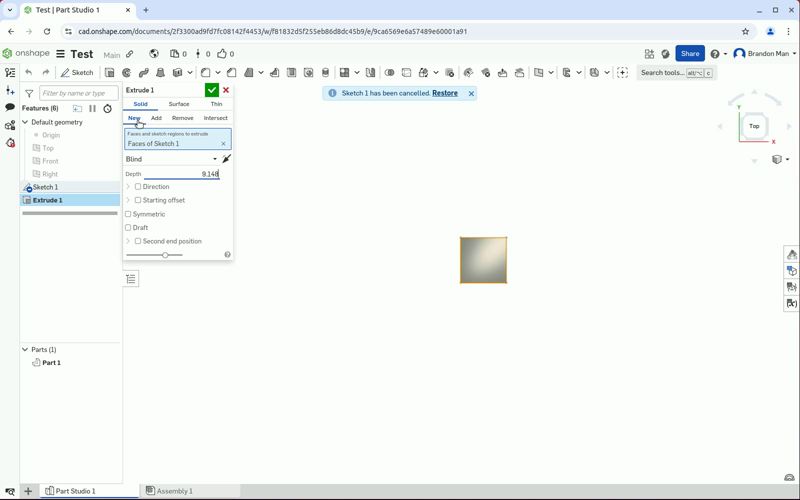
key(tab, 3)
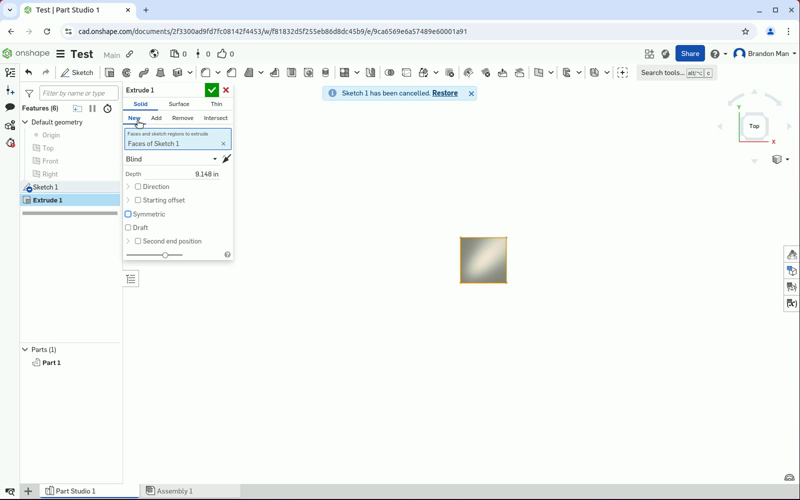
key(space)
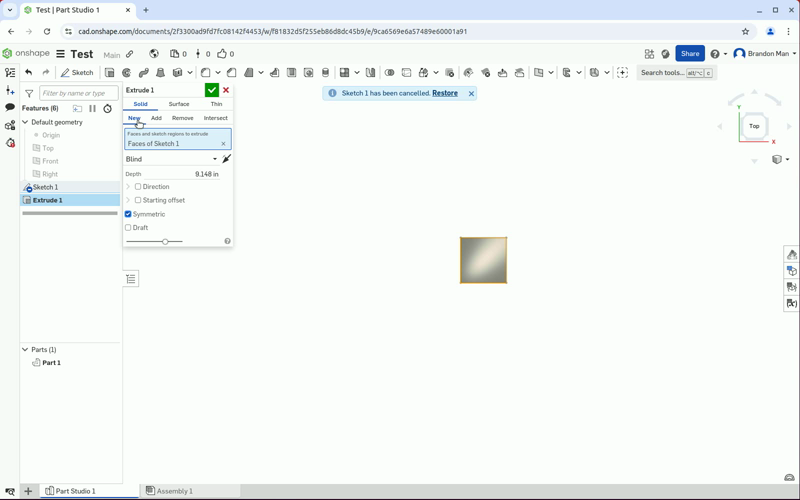
key(enter)
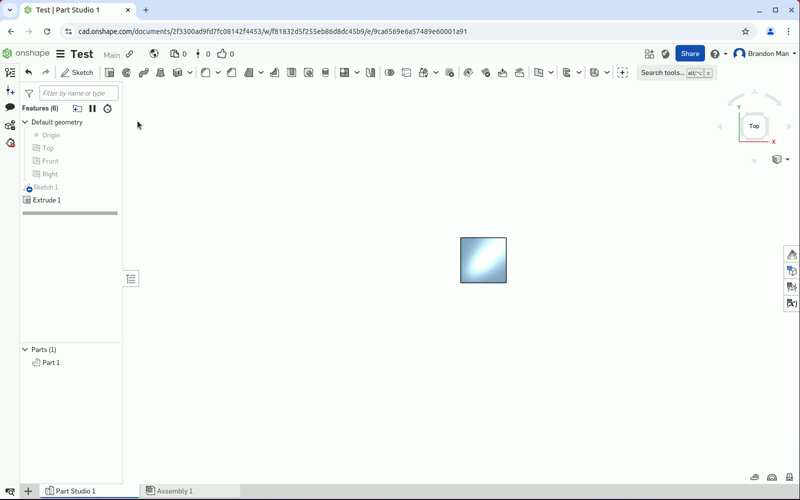
key(shift+h)
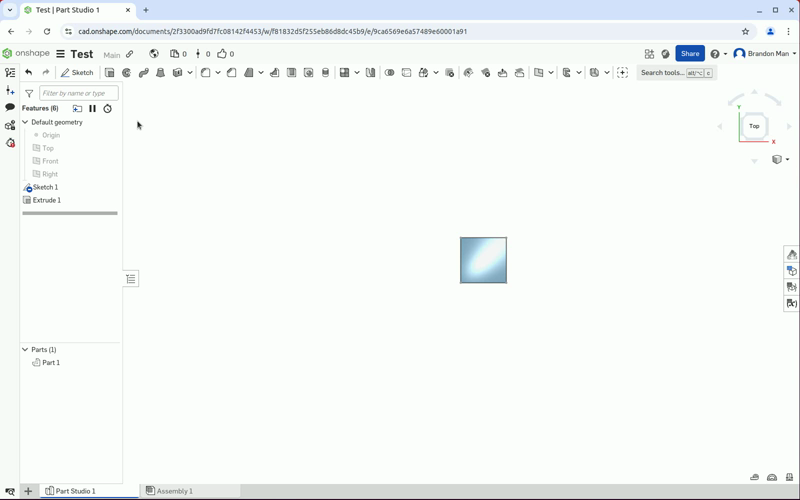
key(shift+h)
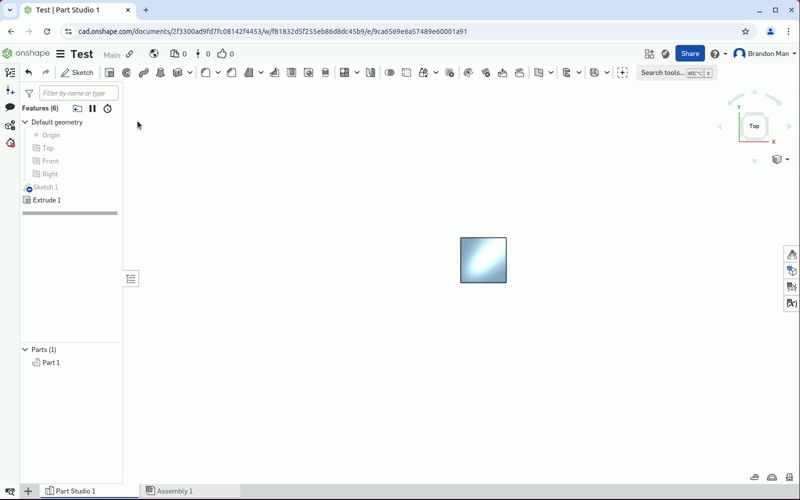
mouse_move(73, 189)
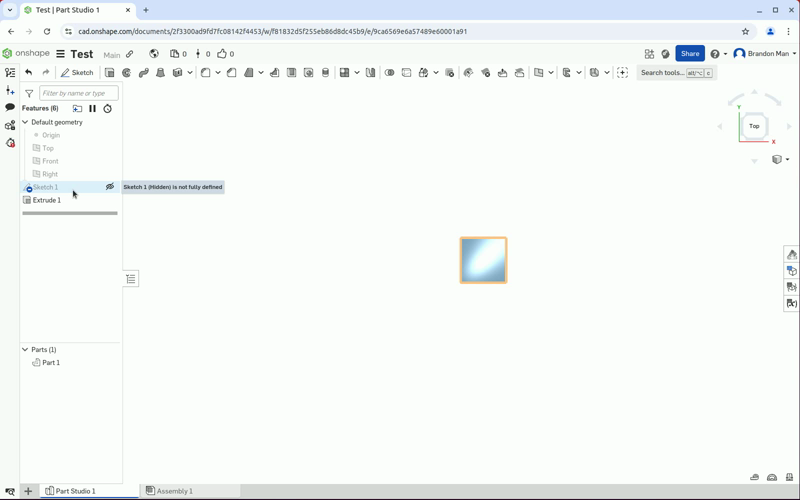
click(73, 189)
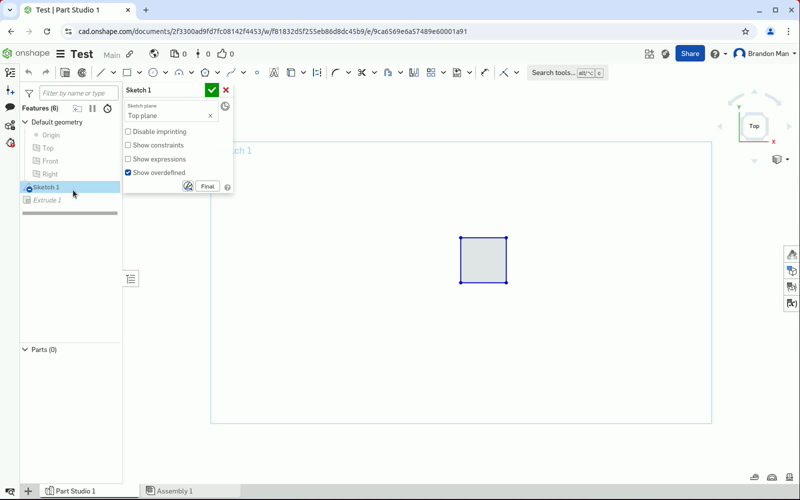
mouse_move(229, 92)
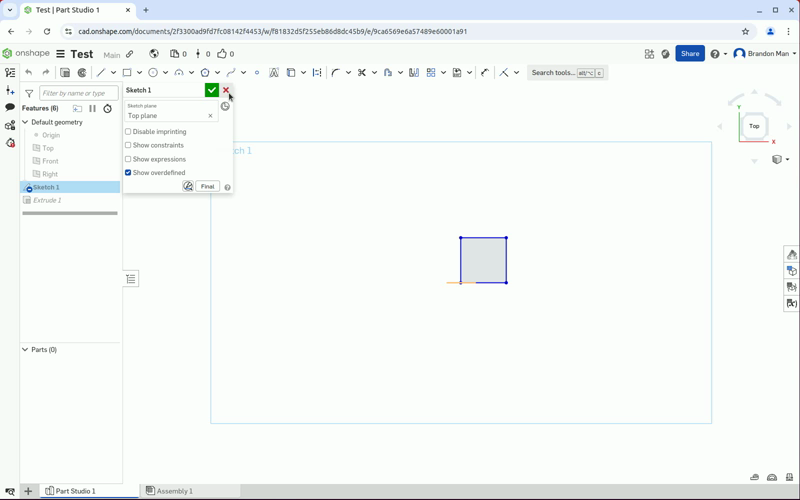
click(229, 92)
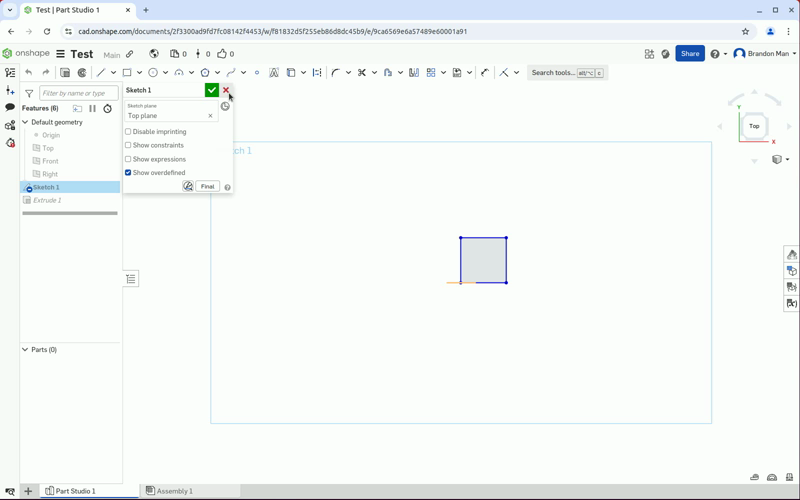
key(shift+s)
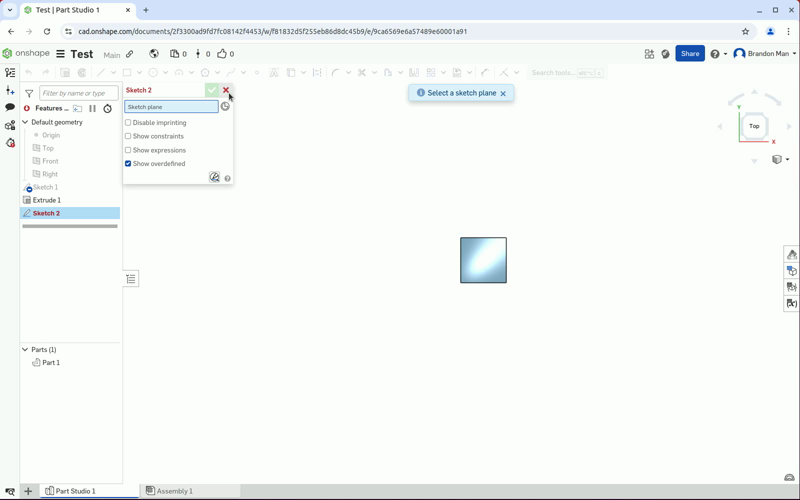
mouse_move(73, 150)
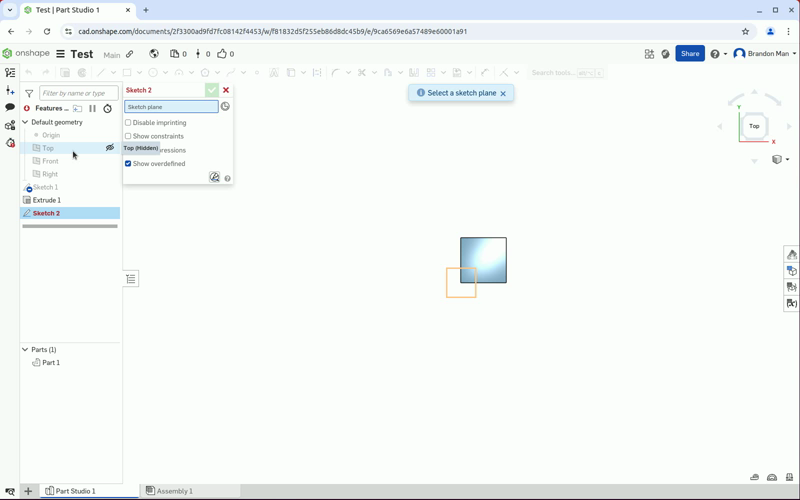
click(73, 150)
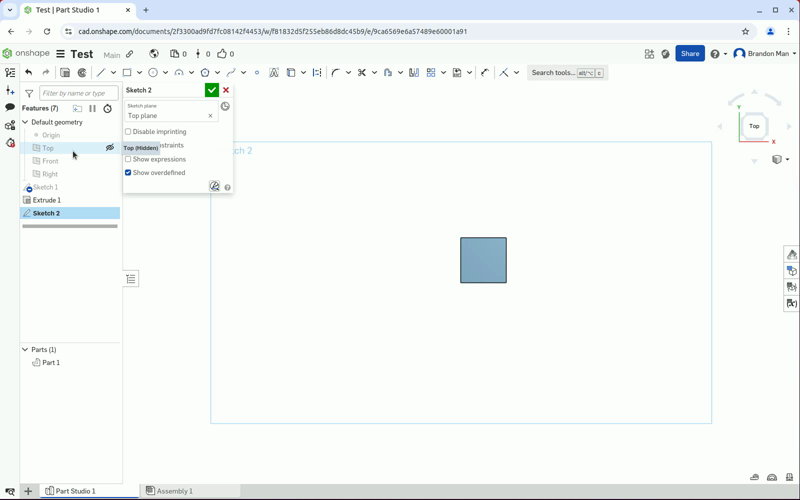
mouse_move(73, 352)
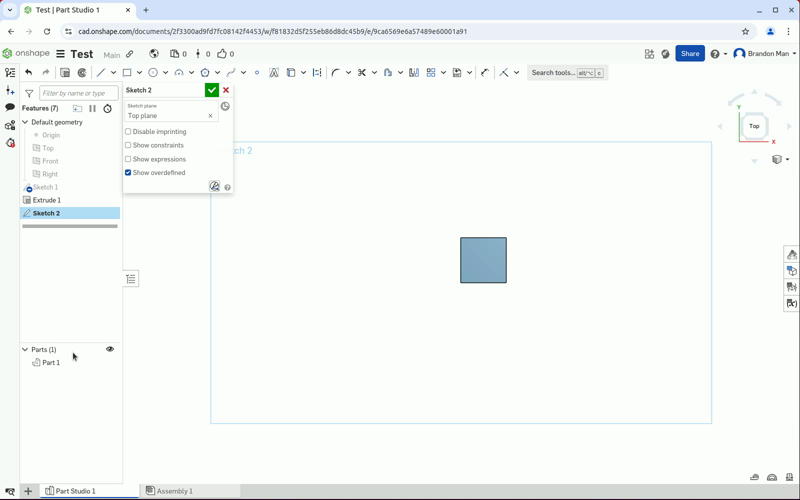
key(y)
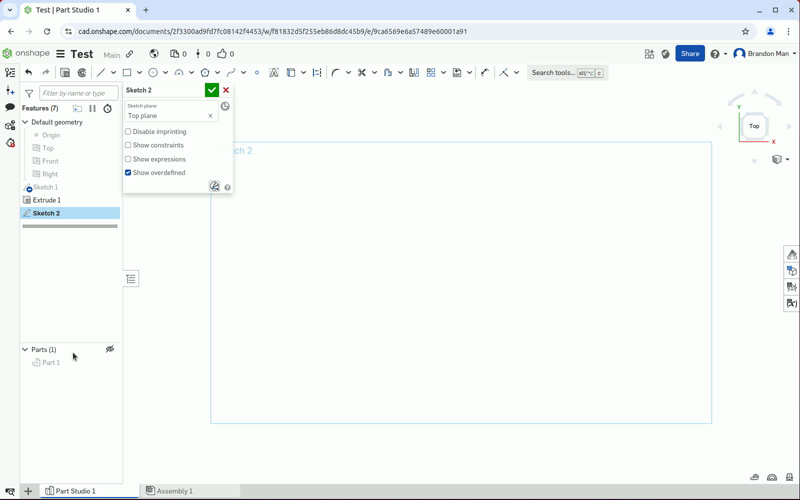
key(l)
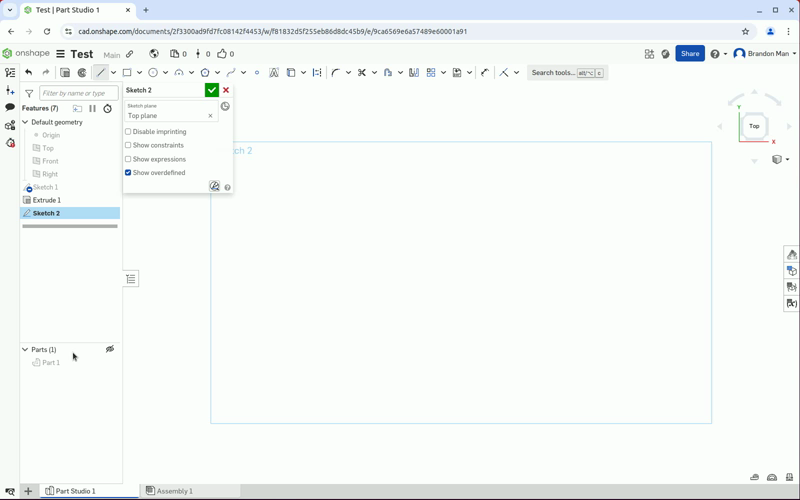
key_down(shift)
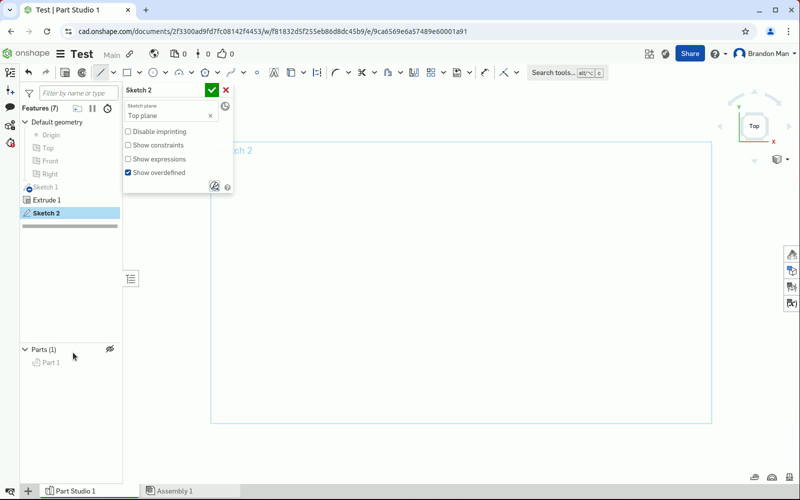
mouse_move(505, 282)
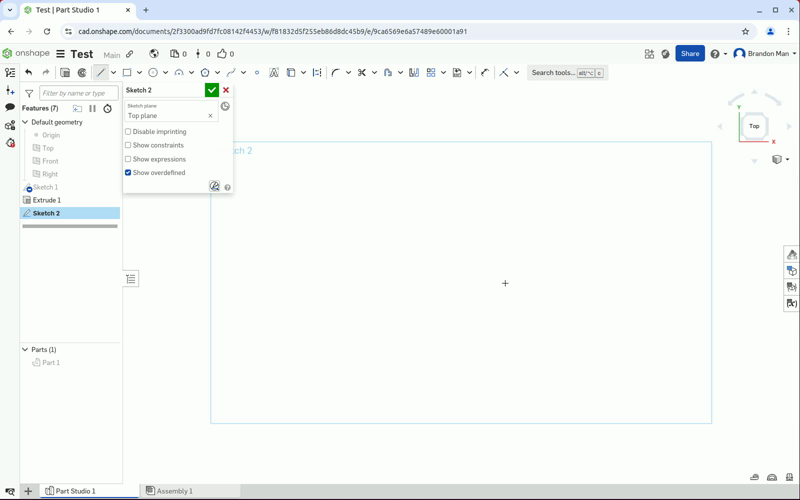
click(505, 282)
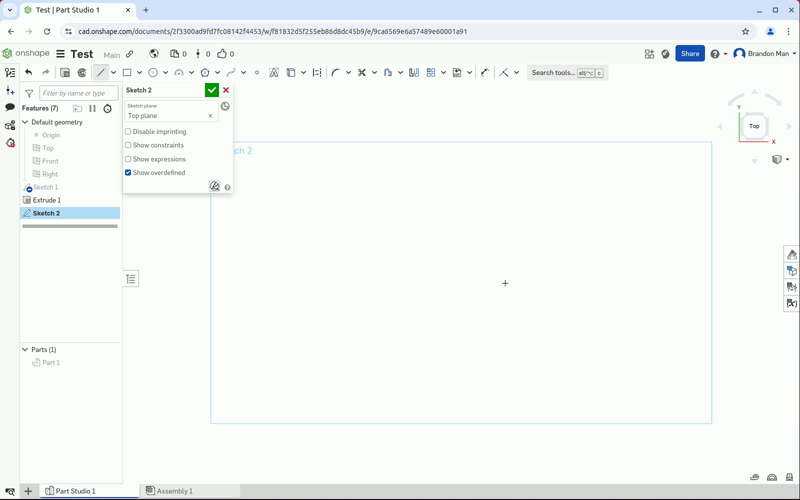
key_up(shift)
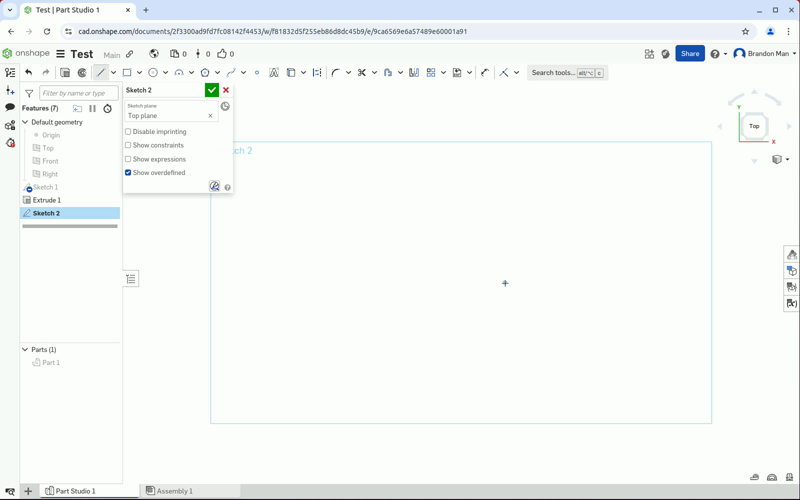
key_down(shift)
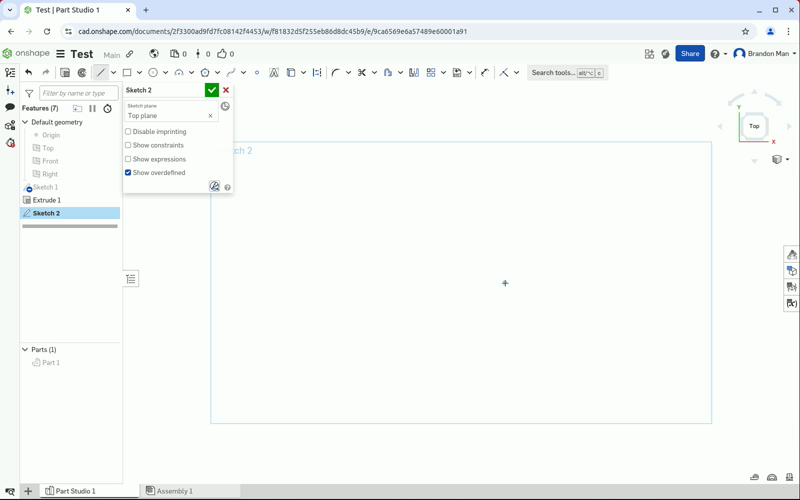
mouse_move(535, 282)
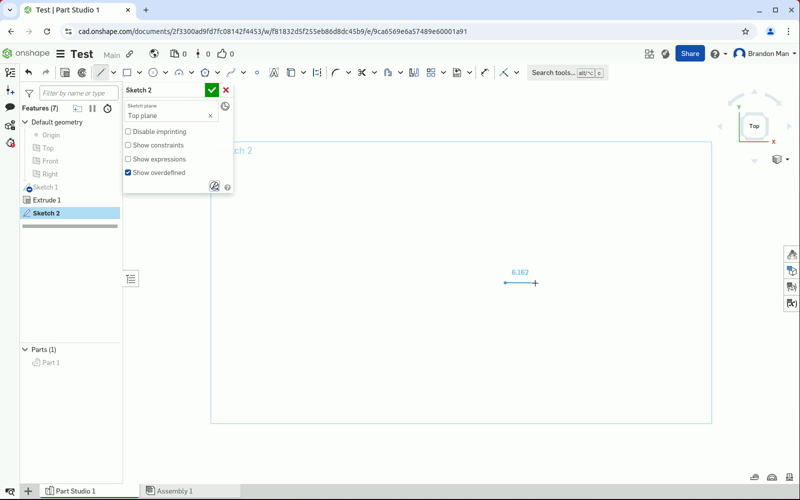
mouse_move(550, 282)
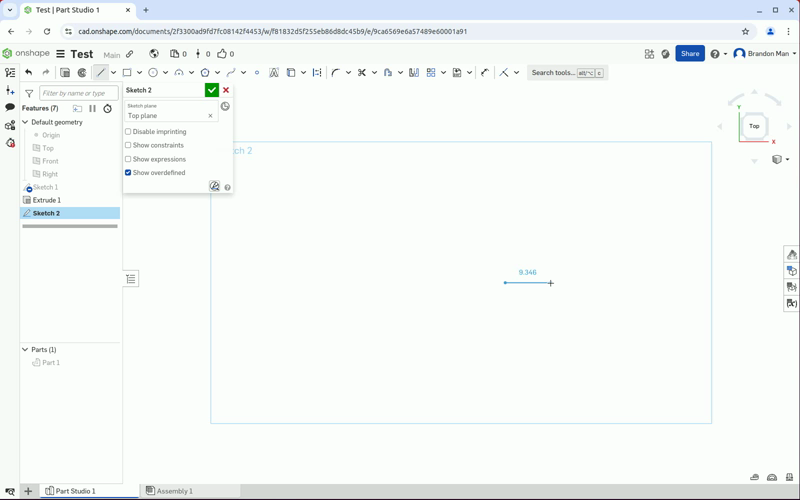
click(550, 282)
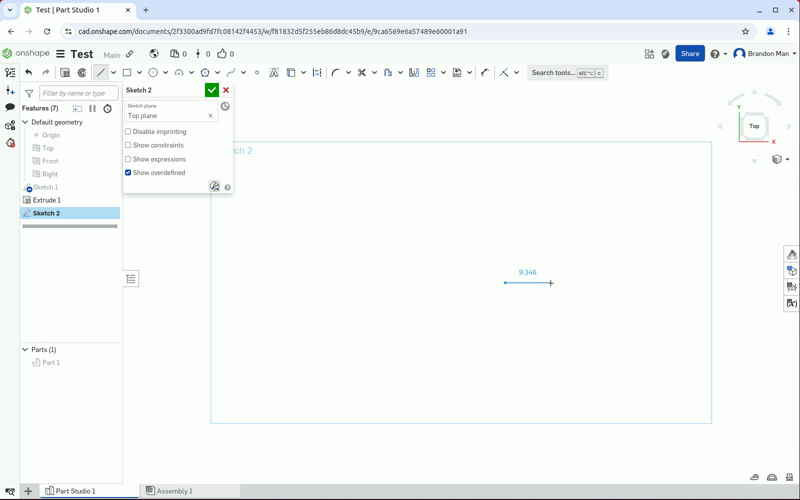
key_up(shift)
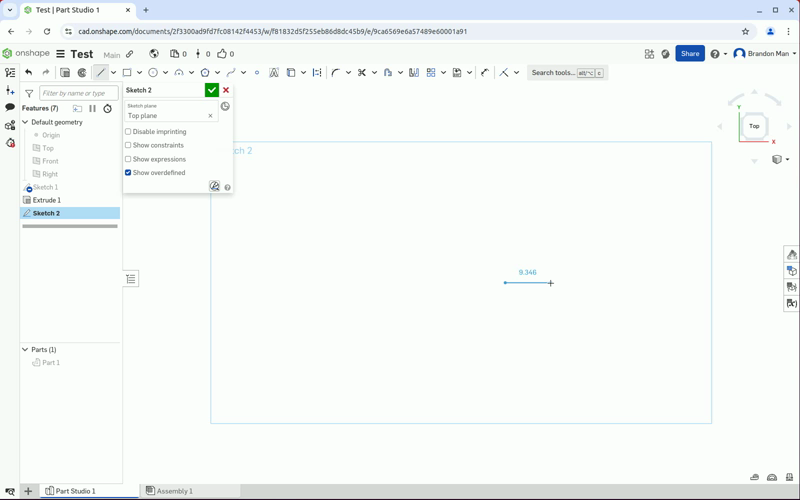
key(esc)
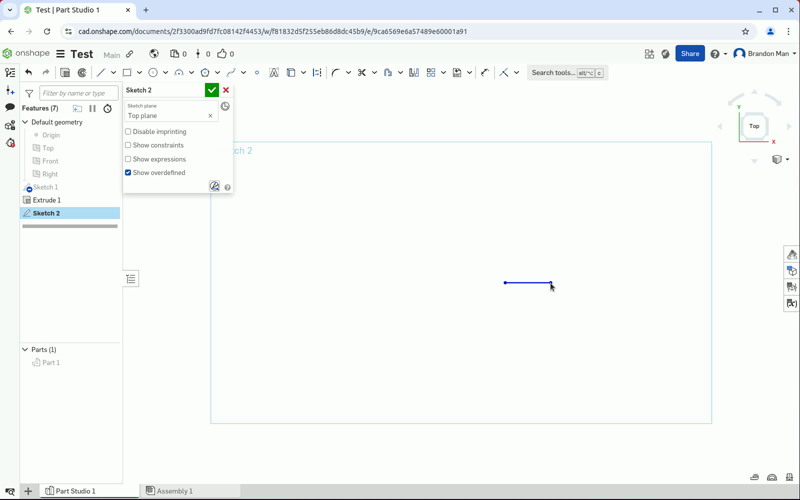
key(a)
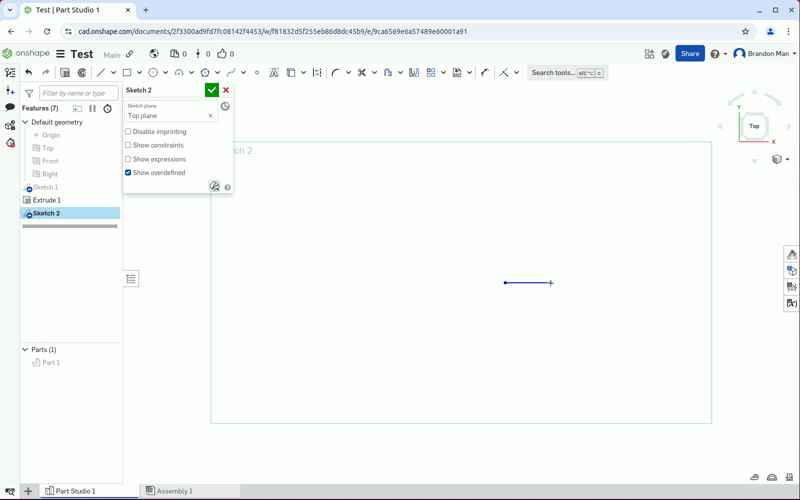
mouse_move(550, 282)
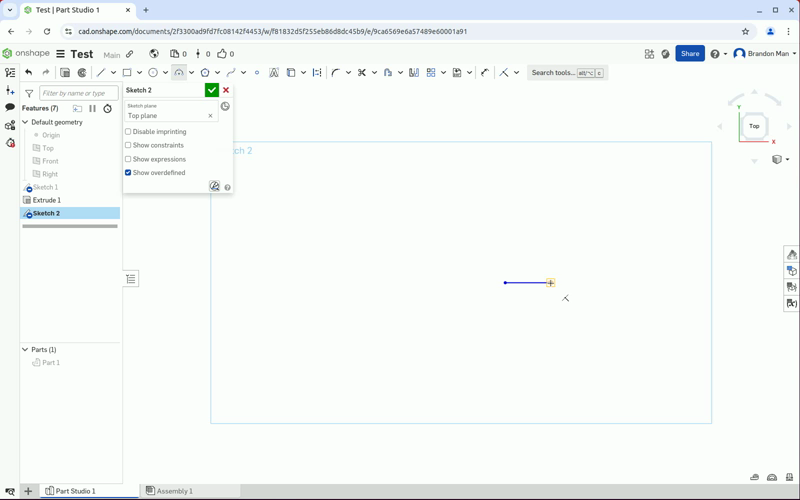
click(550, 282)
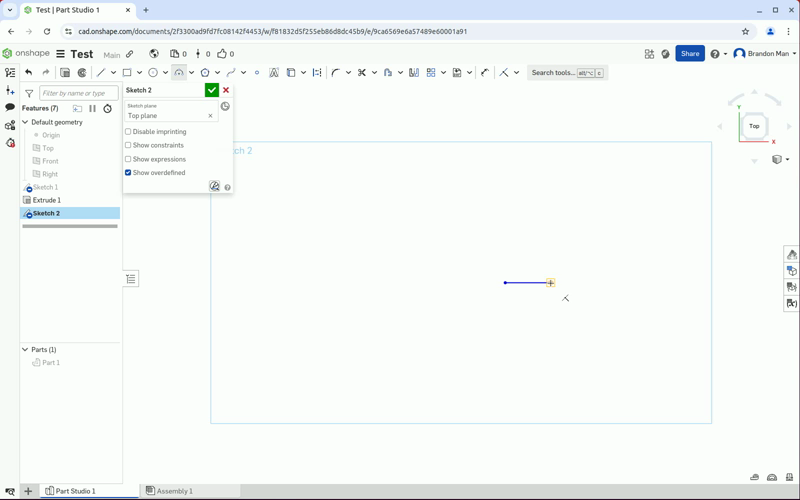
key_down(shift)
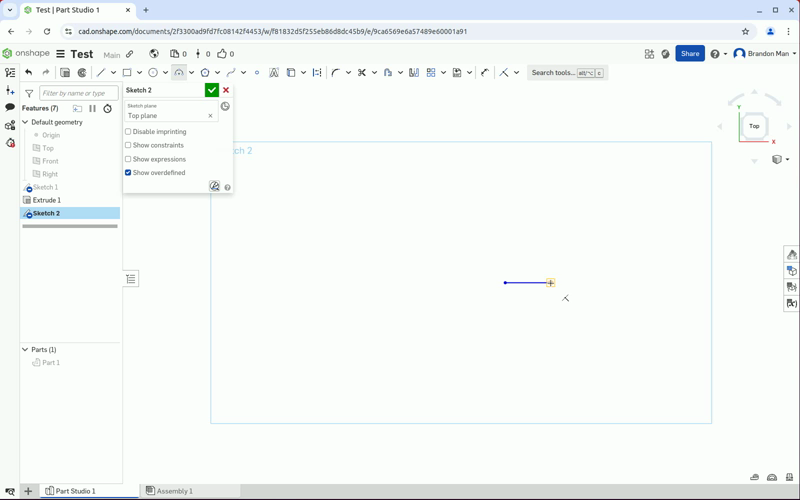
mouse_move(550, 237)
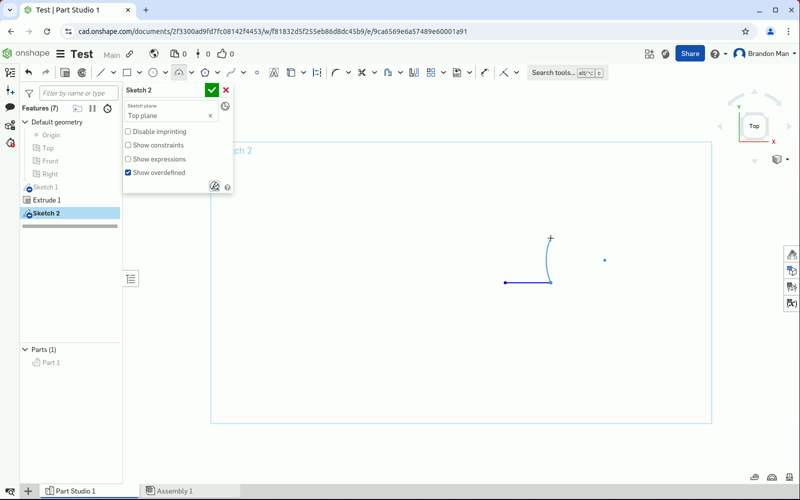
click(550, 237)
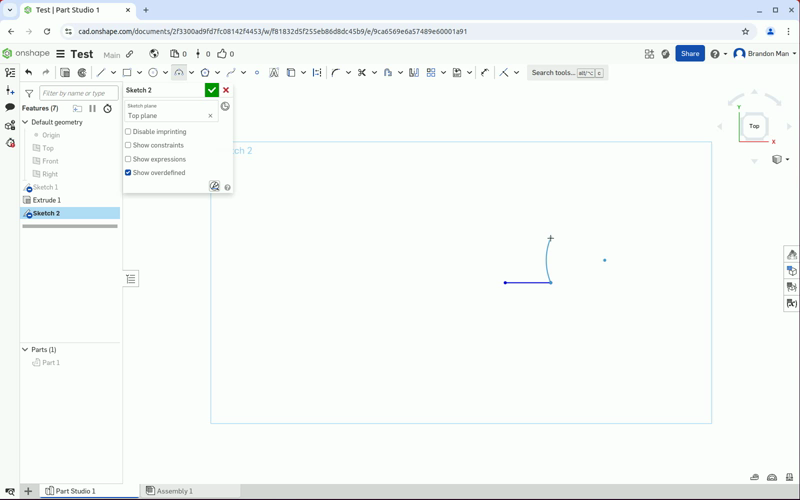
mouse_move(573, 260)
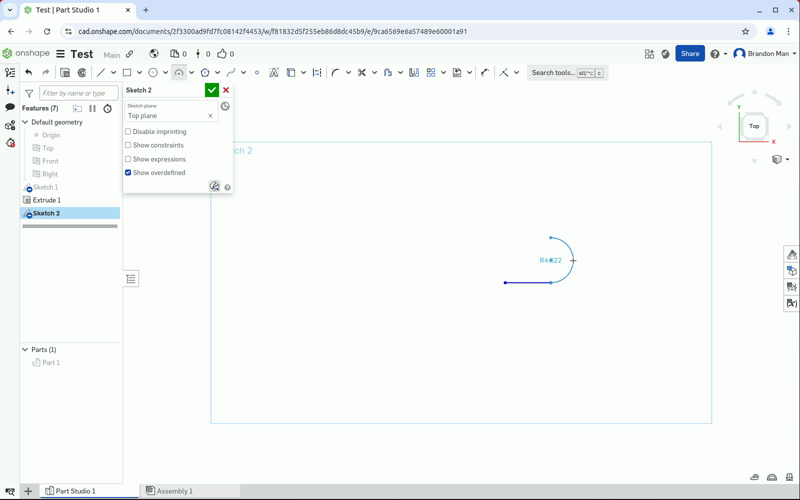
click(573, 260)
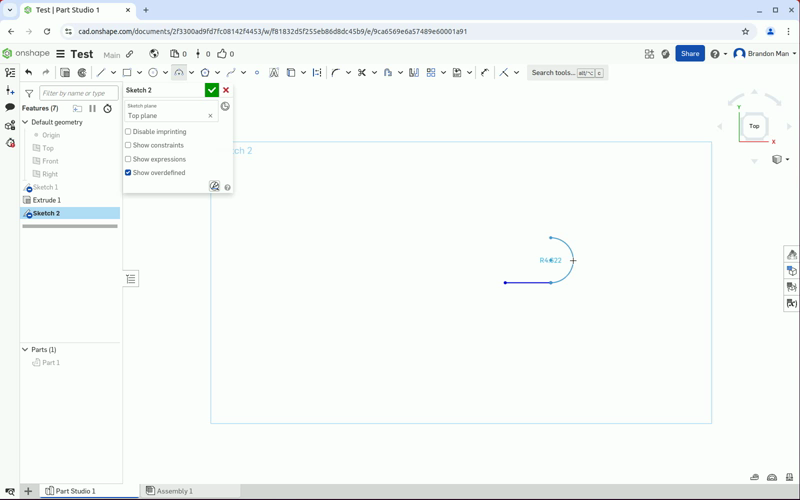
key_up(shift)
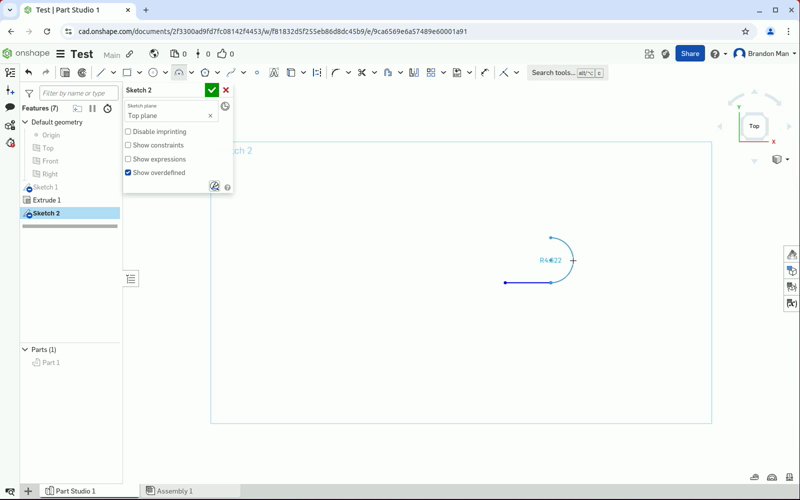
key(esc)
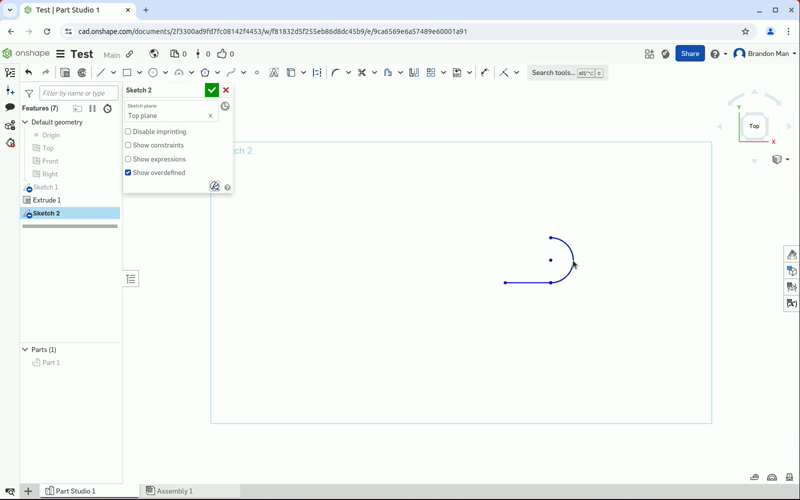
key(l)
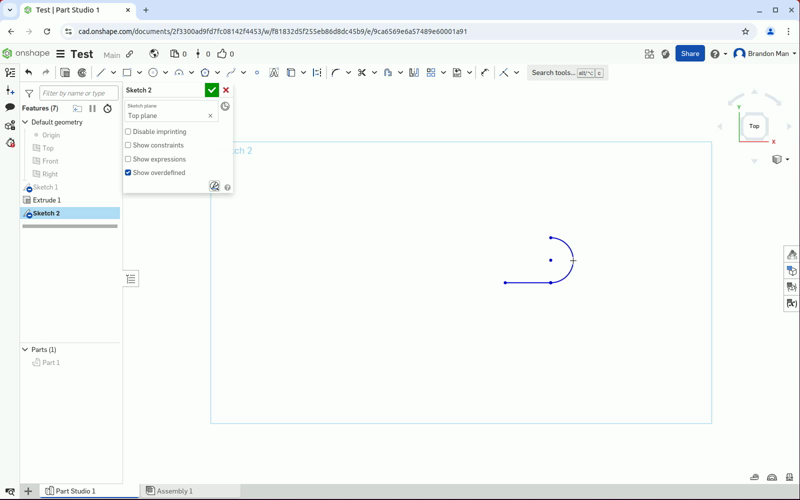
mouse_move(550, 237)
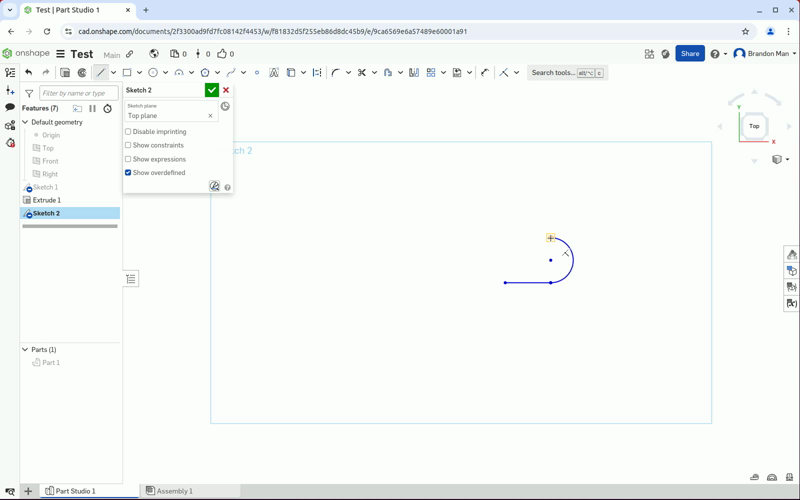
click(550, 237)
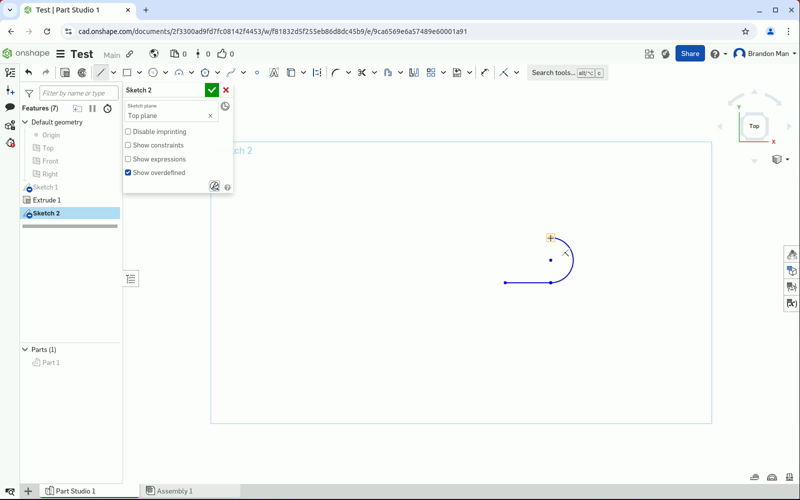
key_down(shift)
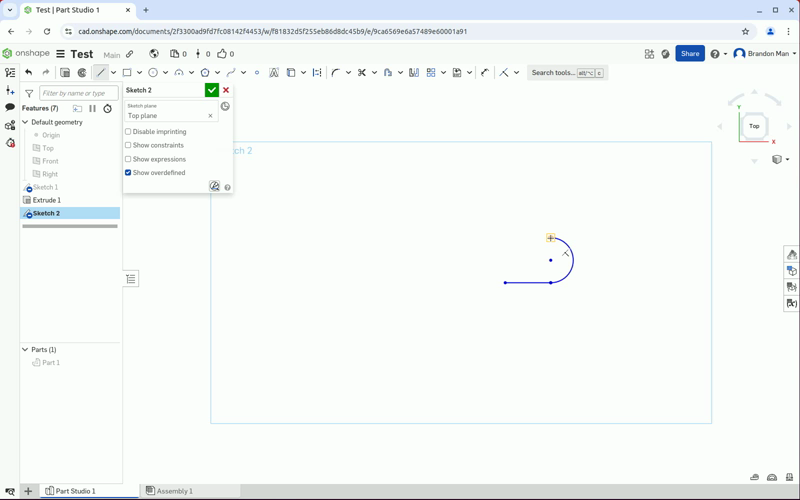
mouse_move(580, 237)
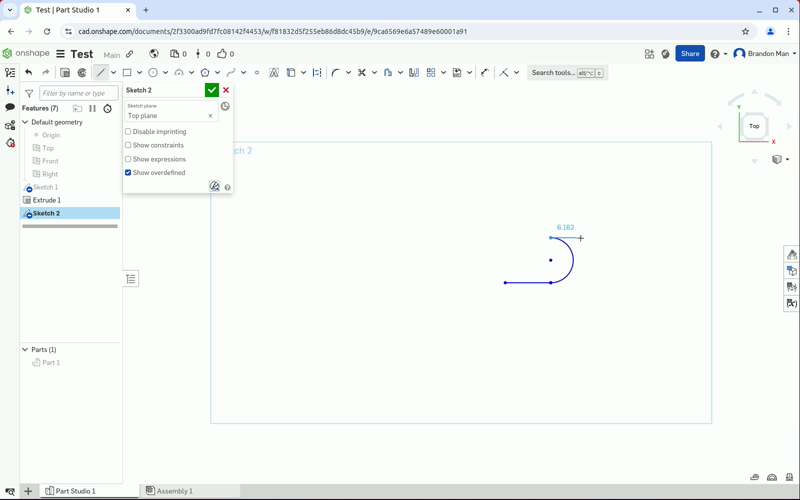
mouse_move(505, 237)
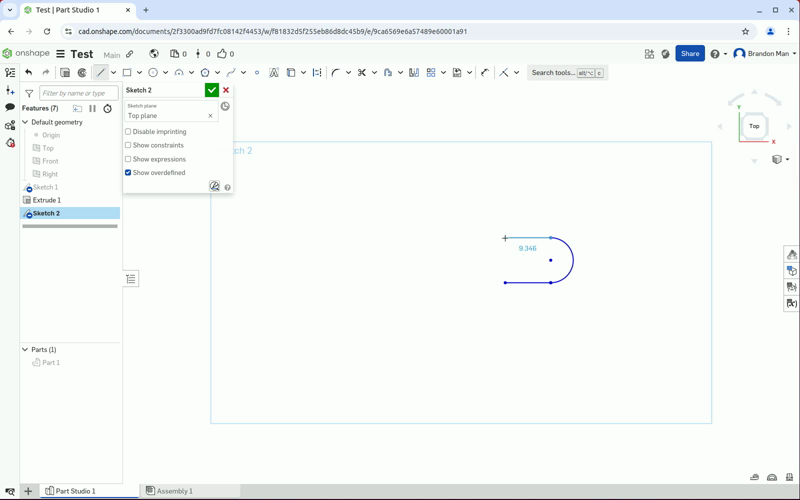
click(505, 237)
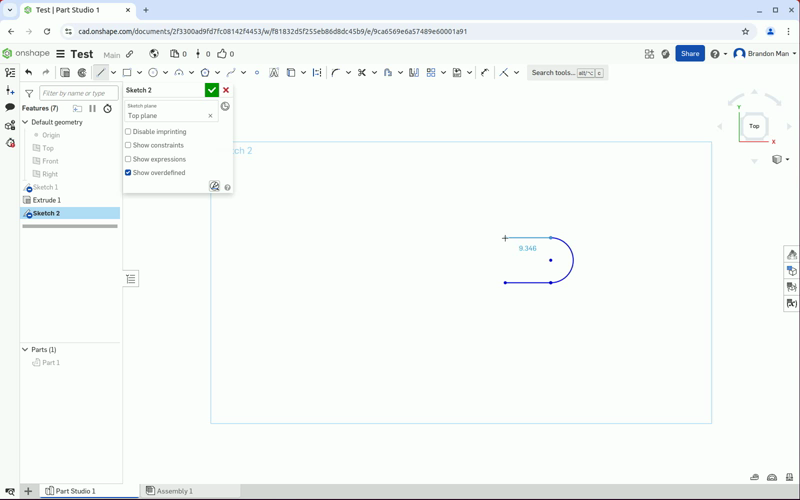
key_up(shift)
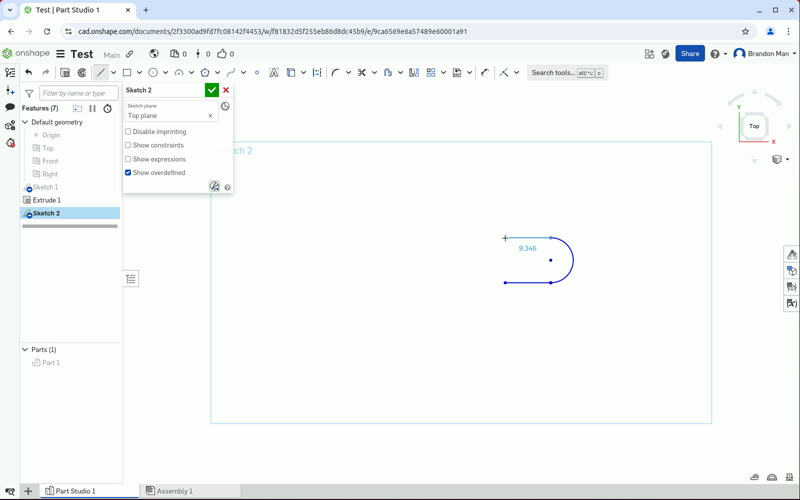
mouse_move(535, 237)
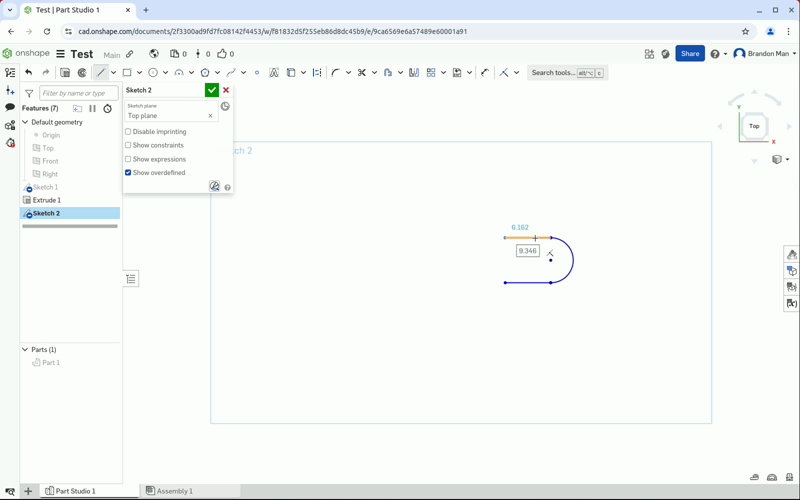
key_down(shift)
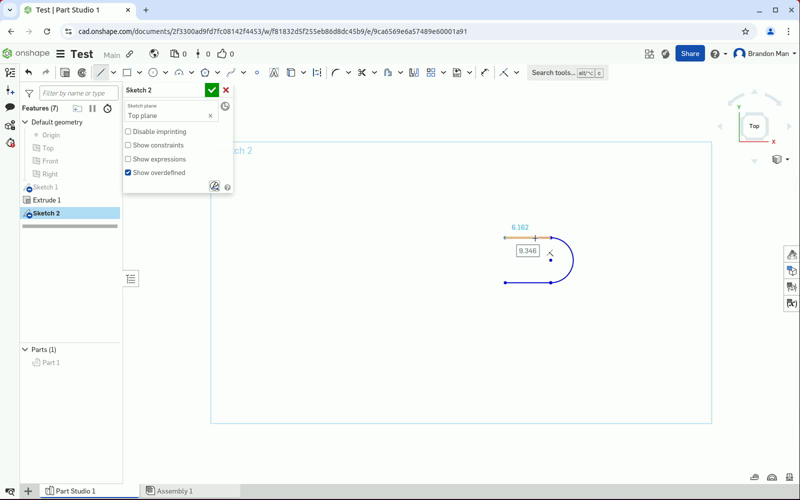
mouse_move(505, 282)
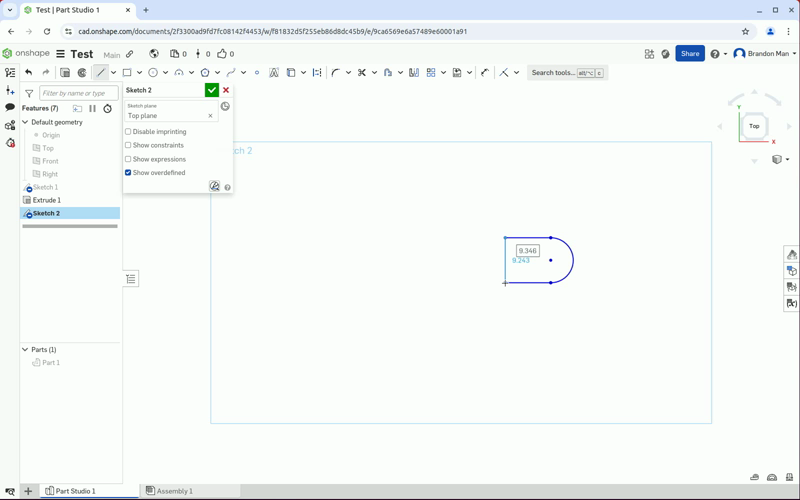
key_up(shift)
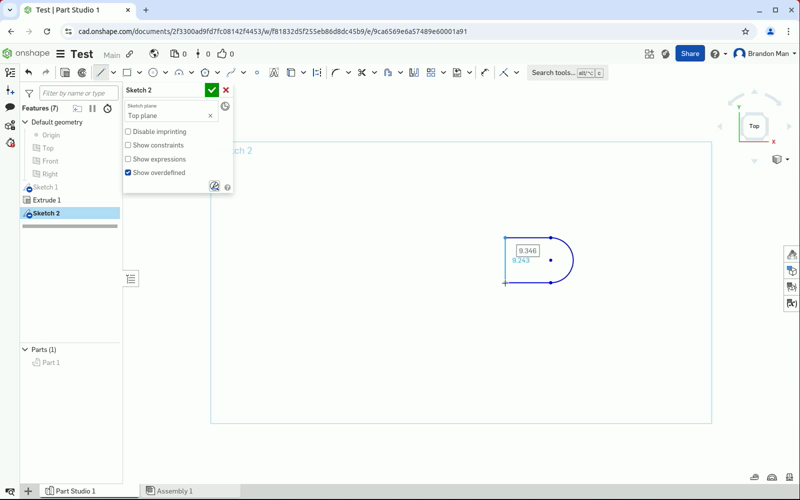
click(505, 282)
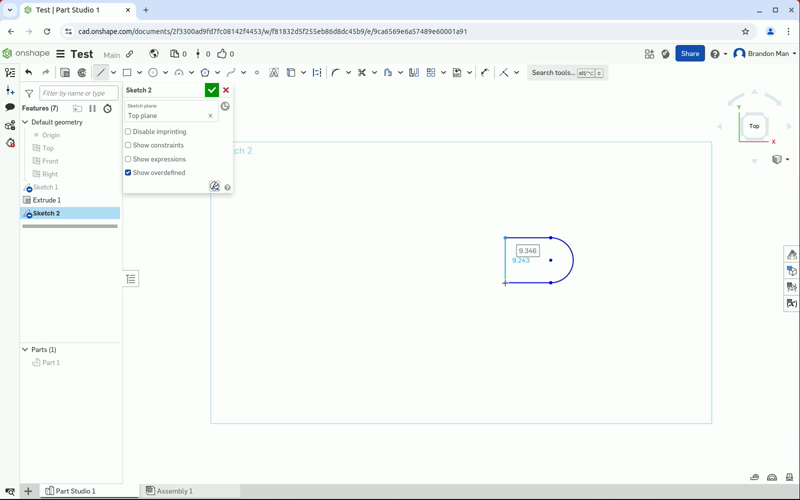
key(esc)
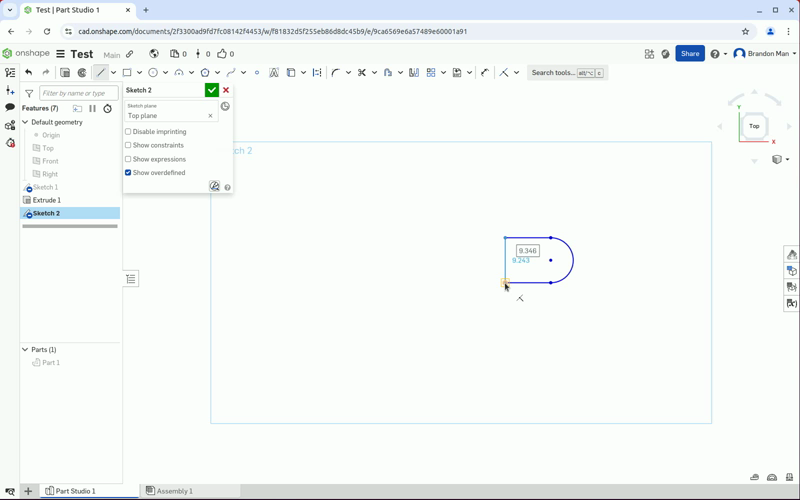
mouse_move(522, 247)
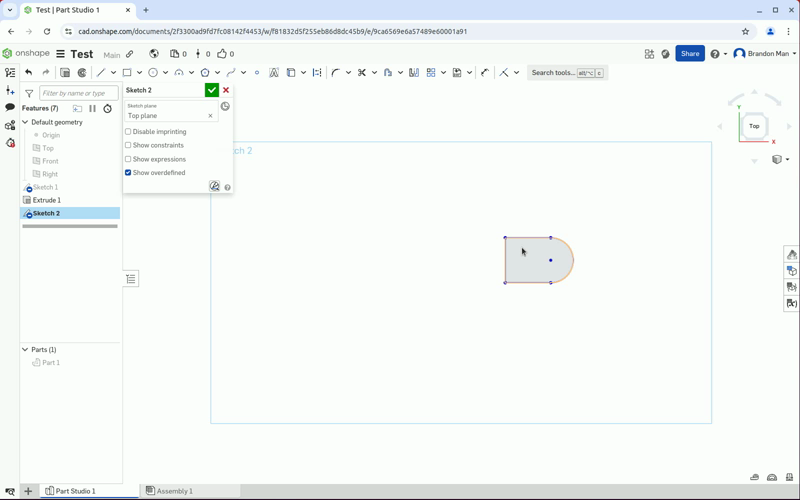
click(522, 247)
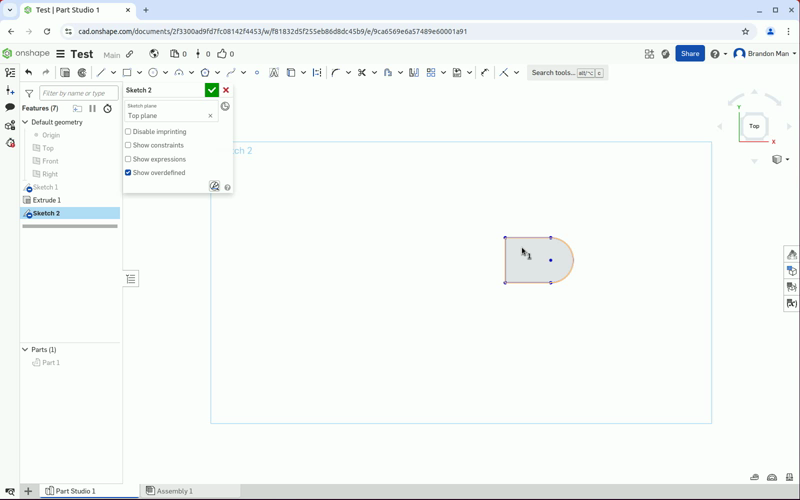
mouse_move(73, 352)
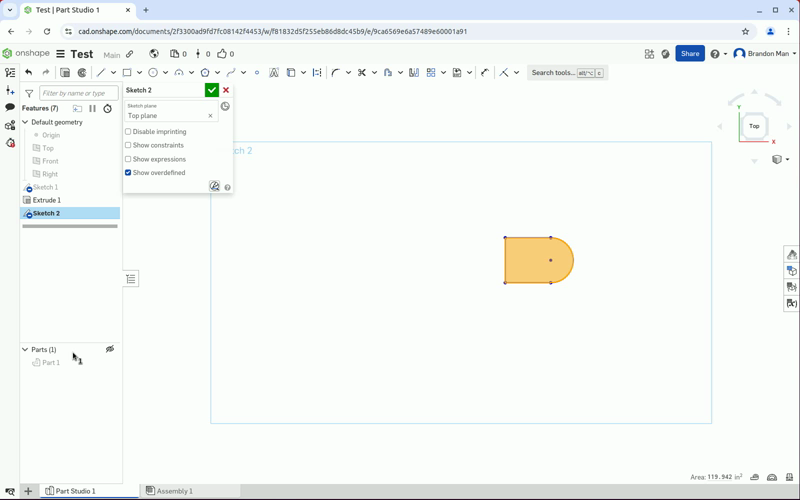
key(shift+y)
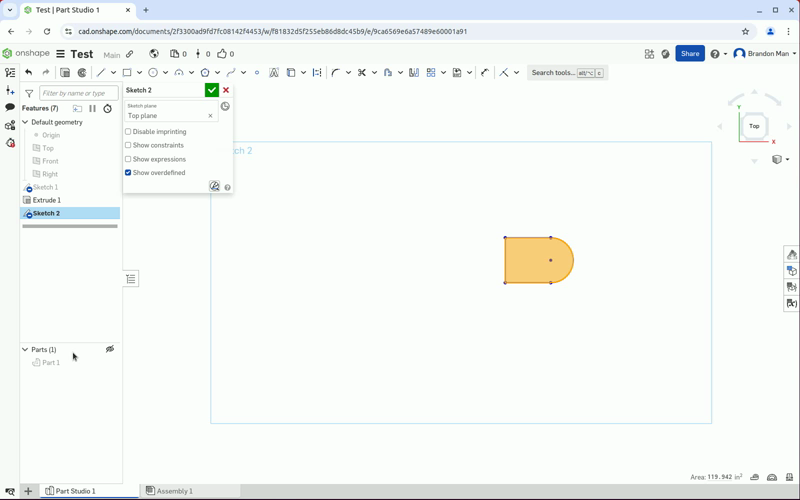
key(shift+e)
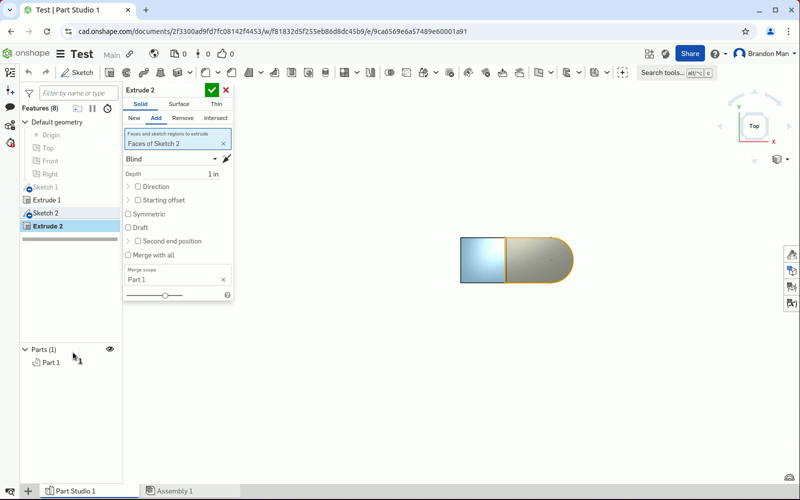
mouse_move(143, 106)
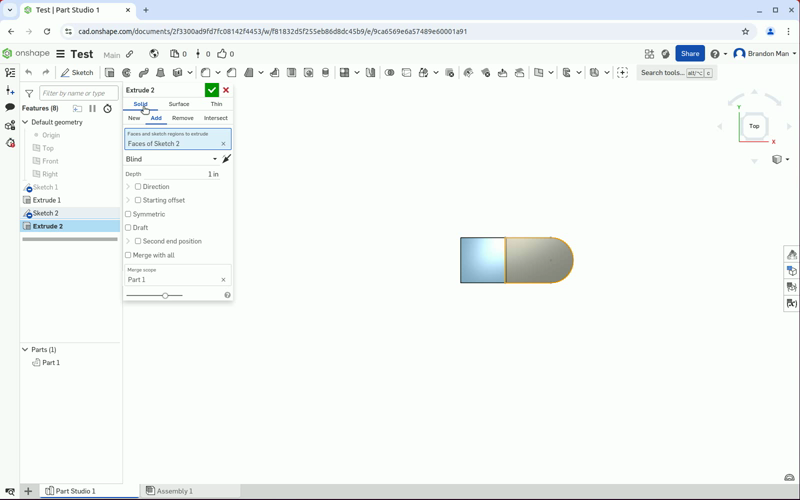
click(143, 106)
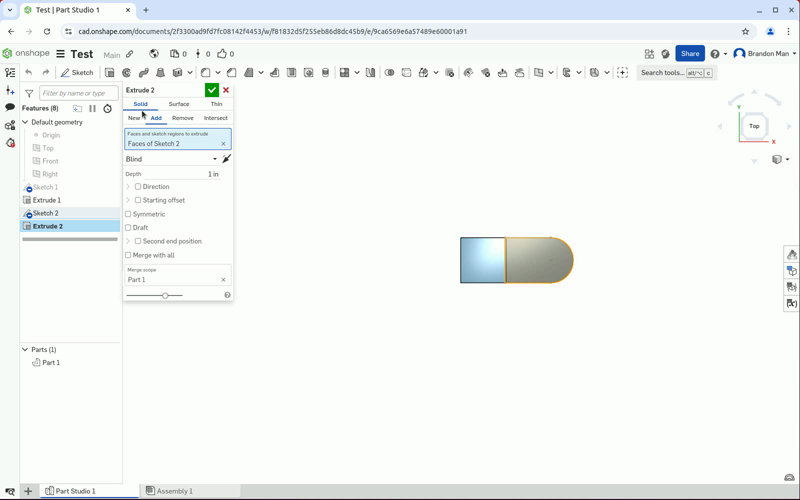
mouse_move(137, 120)
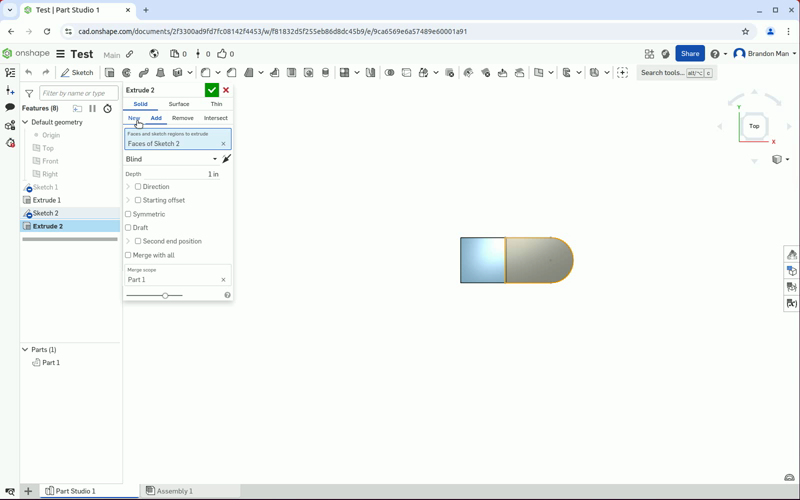
click(137, 120)
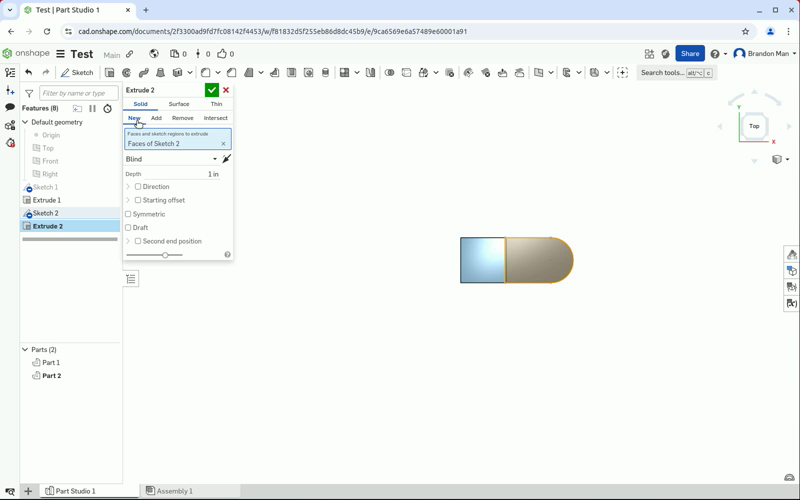
key(tab, 4)
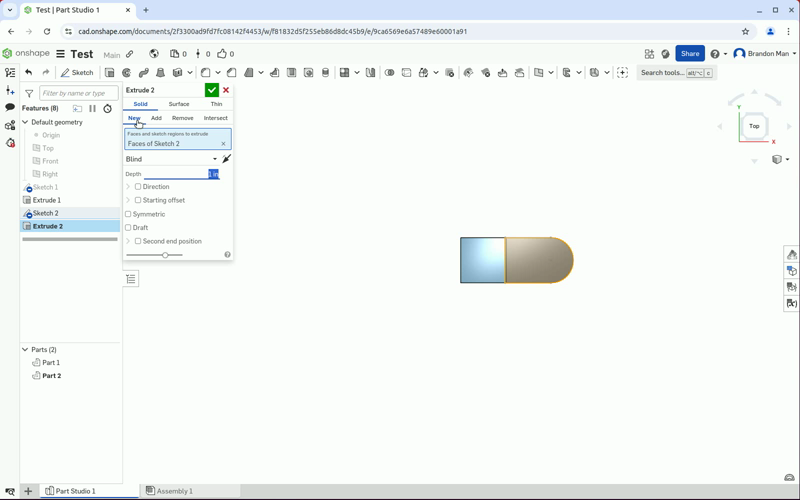
text(2.888)
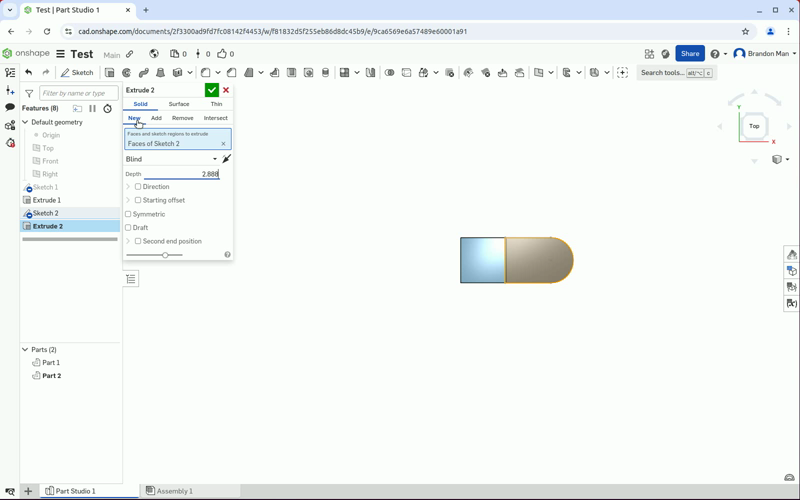
key(tab, 3)
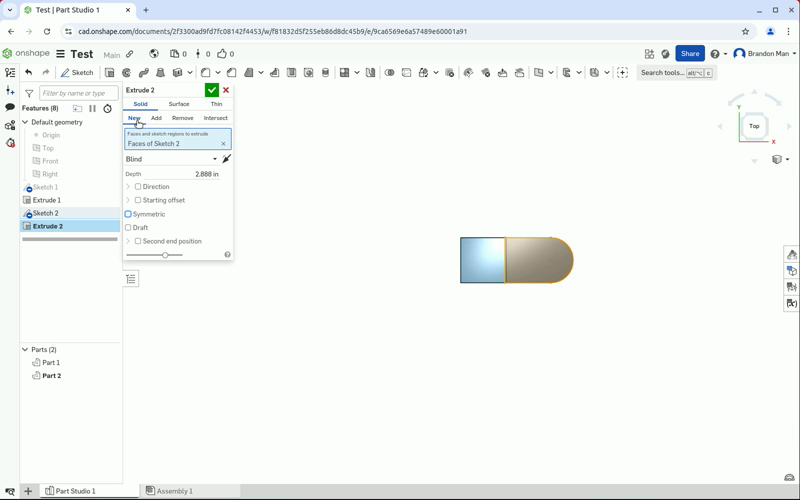
key(space)
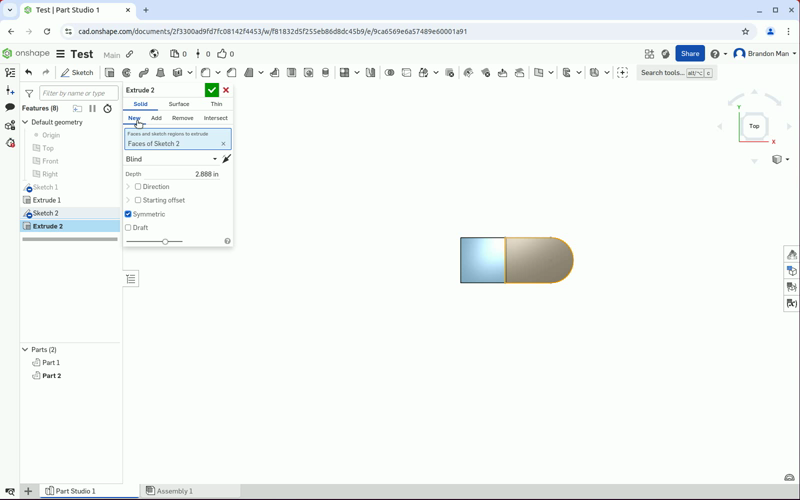
key(enter)
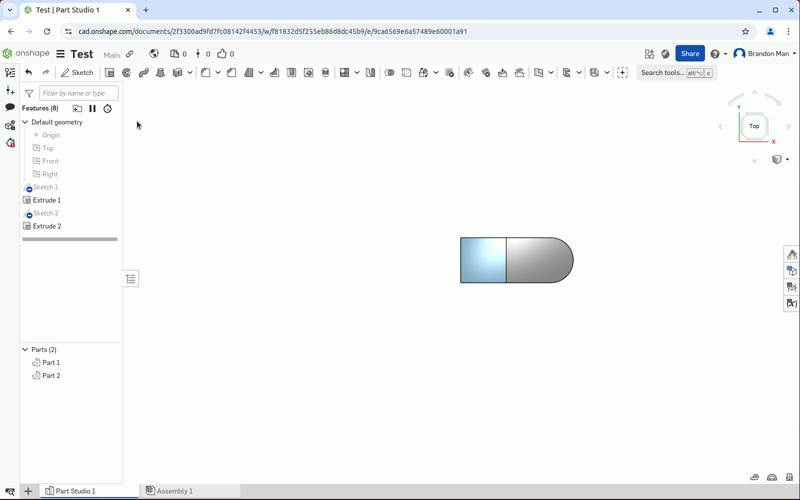
key(shift+h)
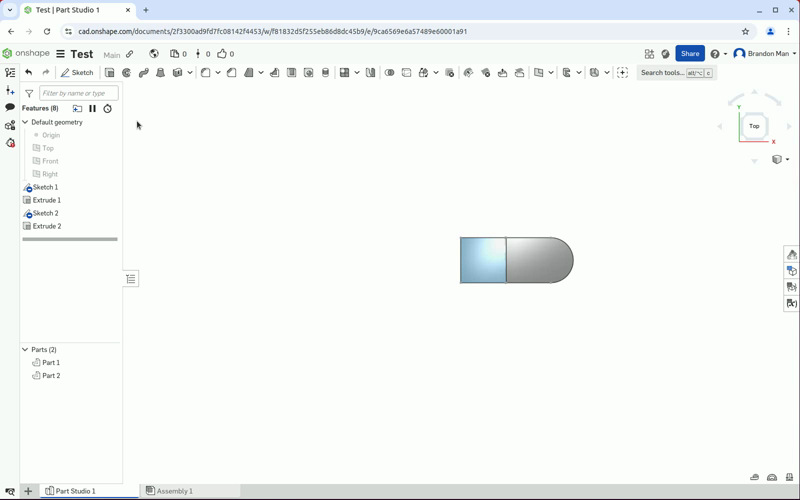
key(shift+h)
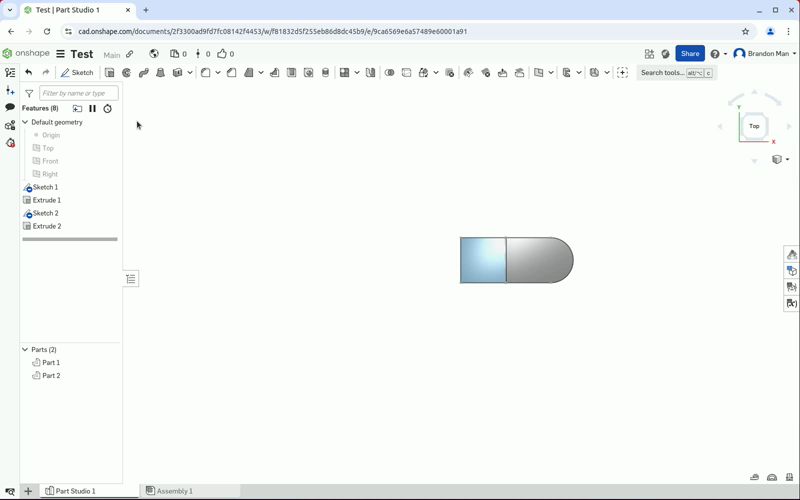
key(shift+7)
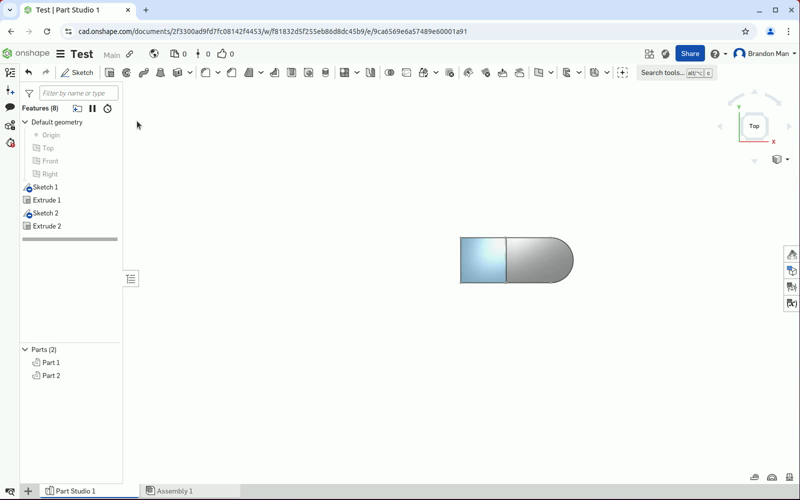
key(up, 3)
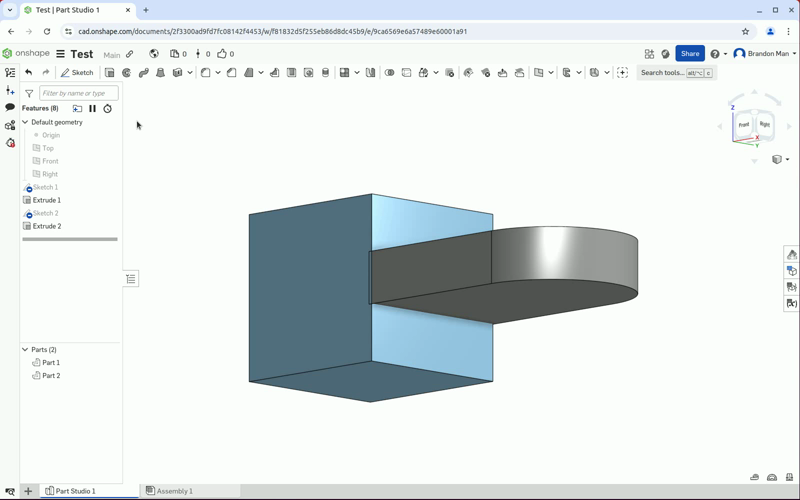
key(left, 3)
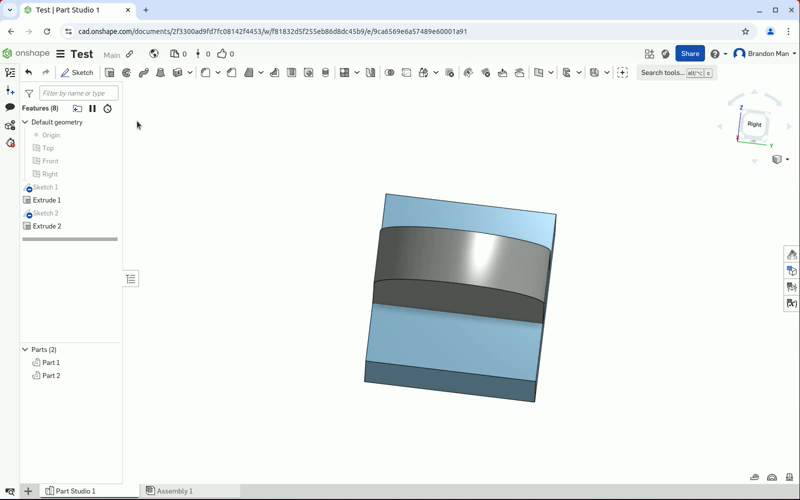
key(right, 3)
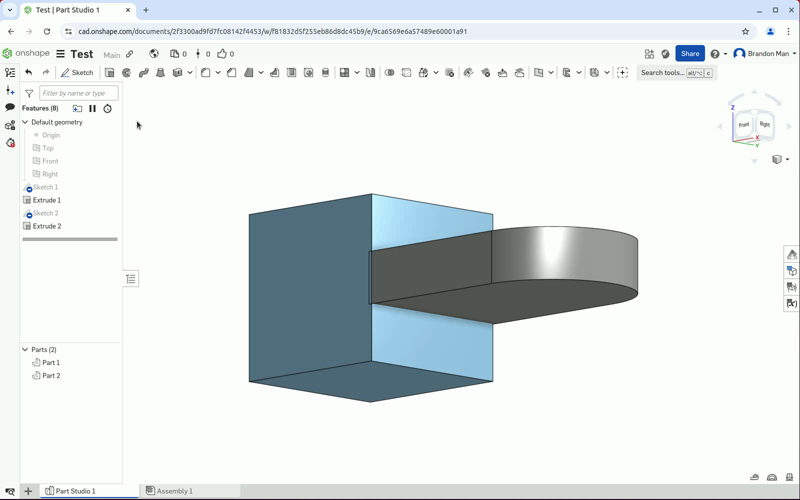
key(down, 3)
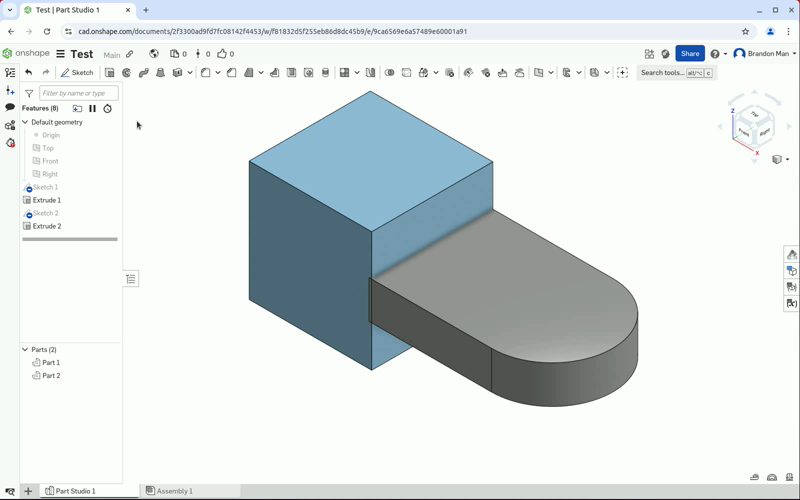
mouse_move(73, 189)
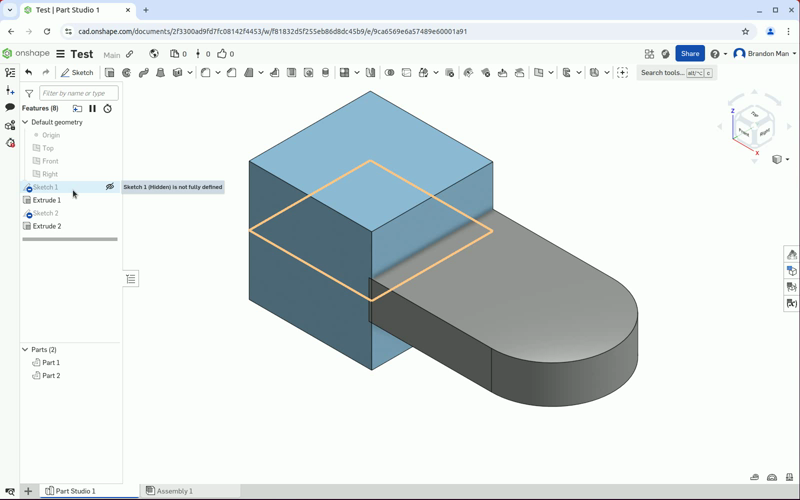
click(73, 189)